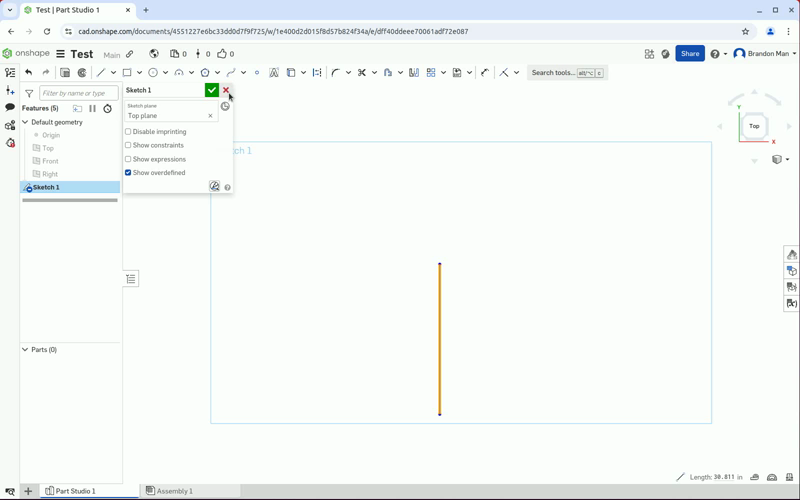
key(shift+h)
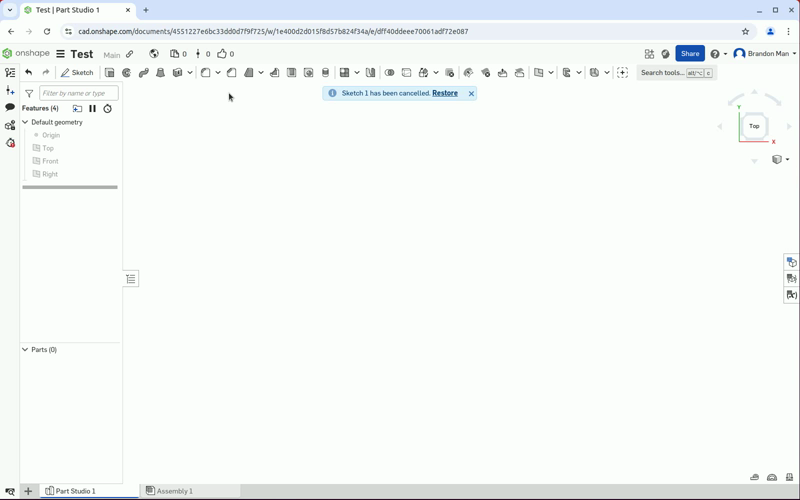
mouse_move(73, 352)
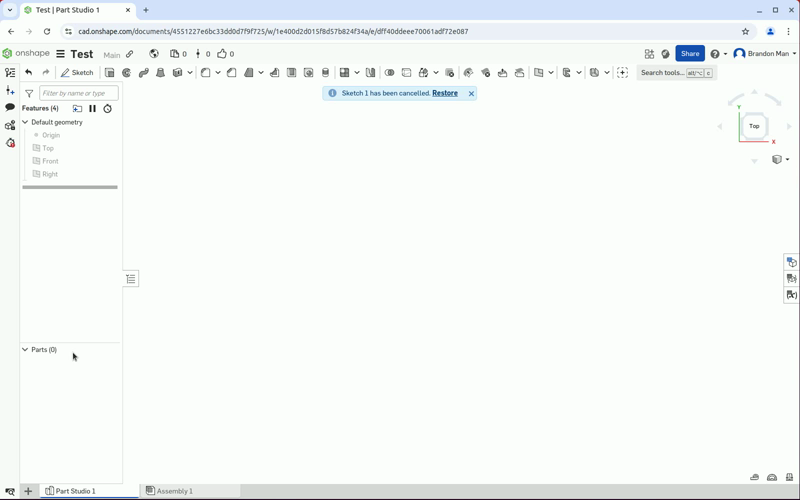
key(y)
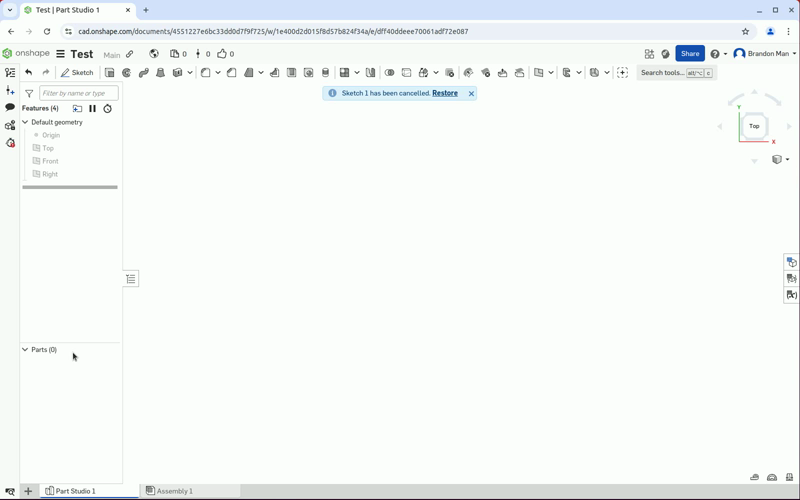
key(shift+p)
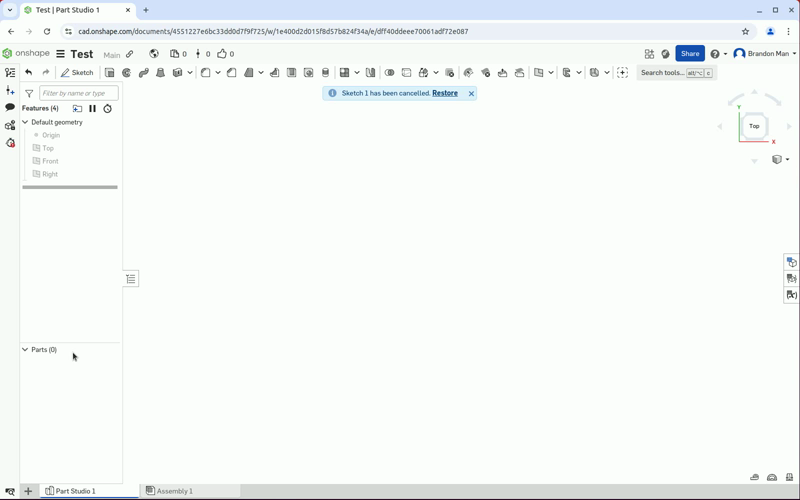
key(space)
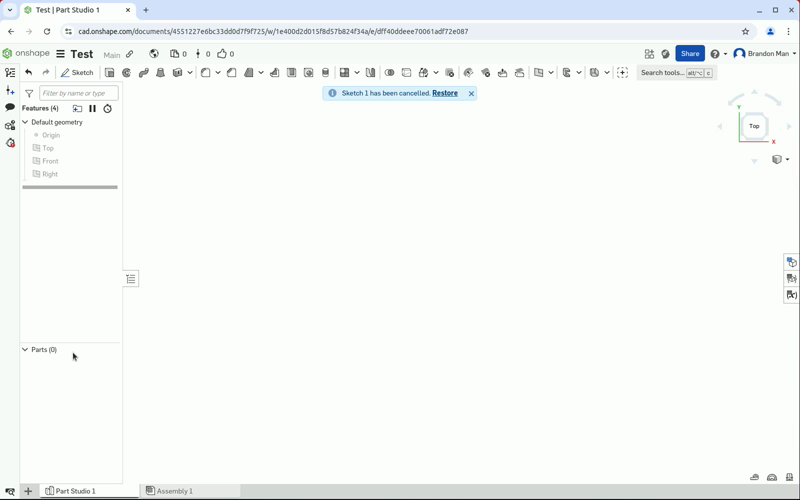
key_down(shift)
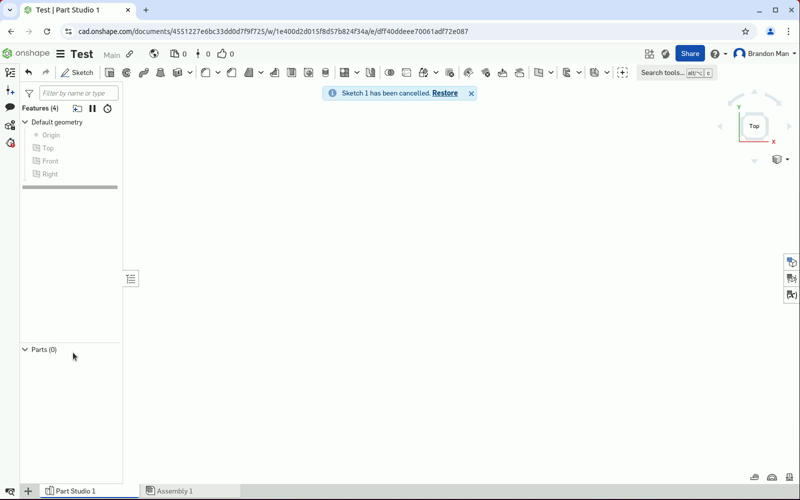
key(up)
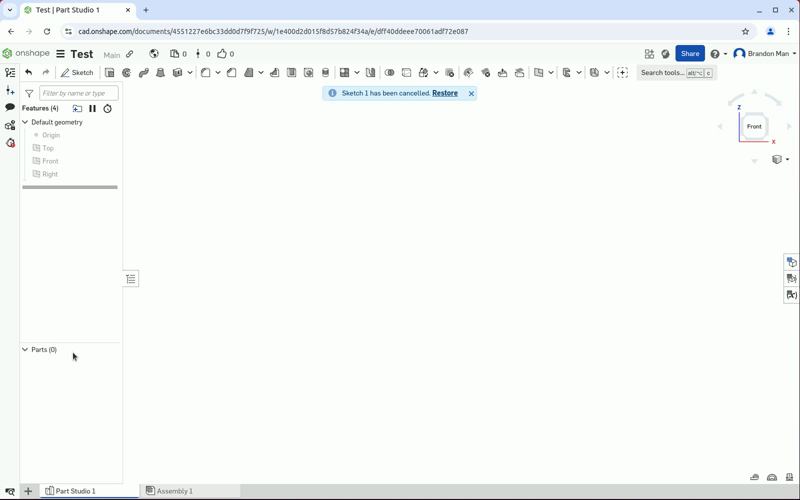
key_up(shift)
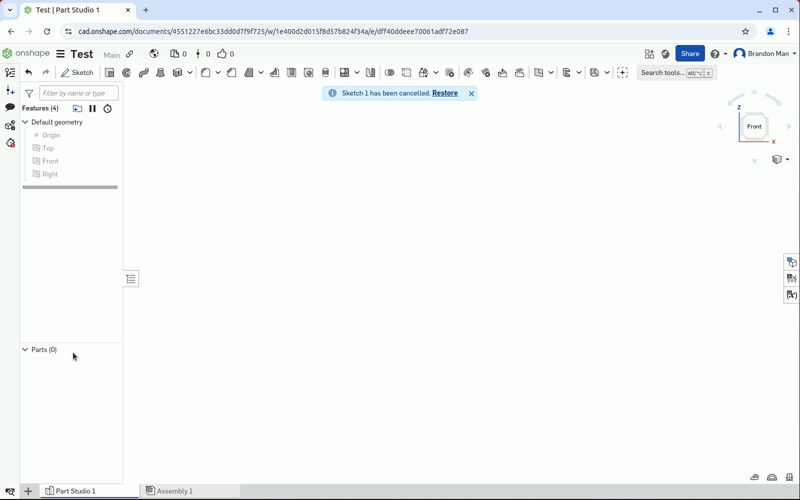
mouse_move(73, 352)
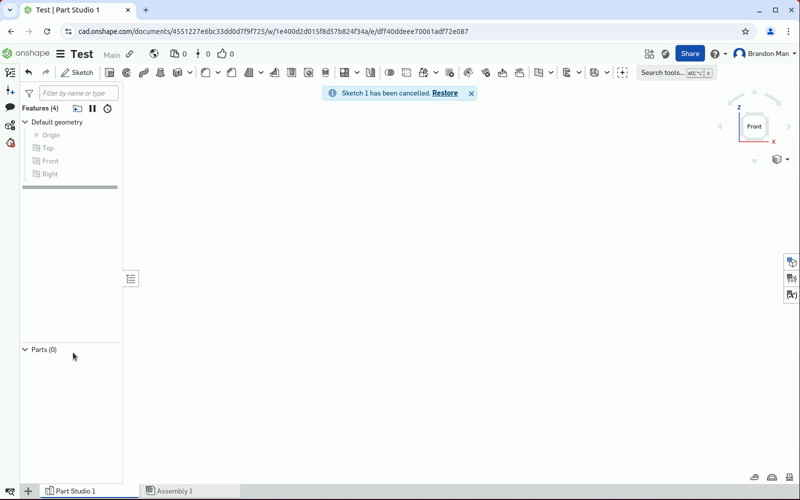
key(shift+y)
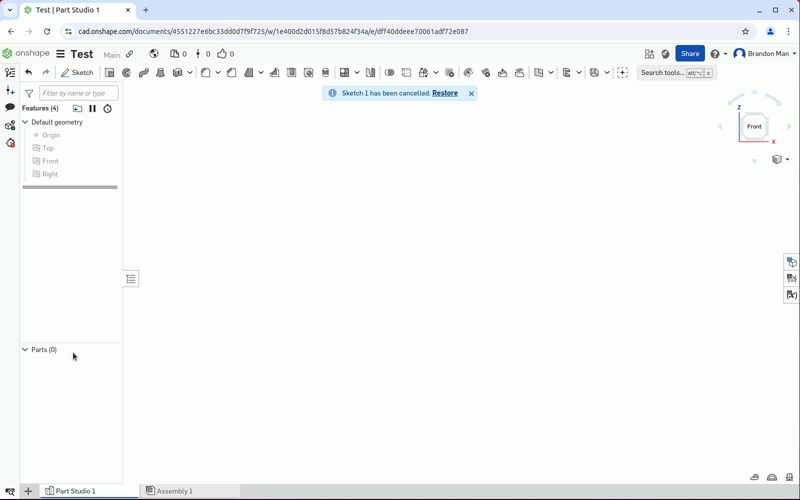
key(shift+s)
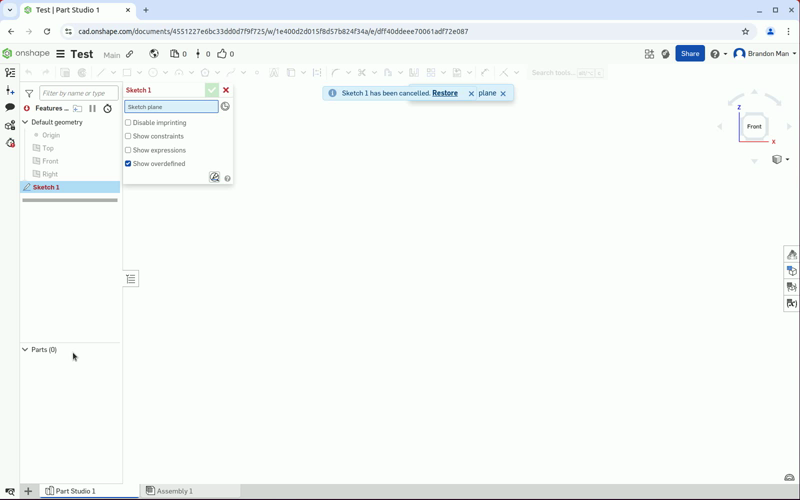
mouse_move(73, 163)
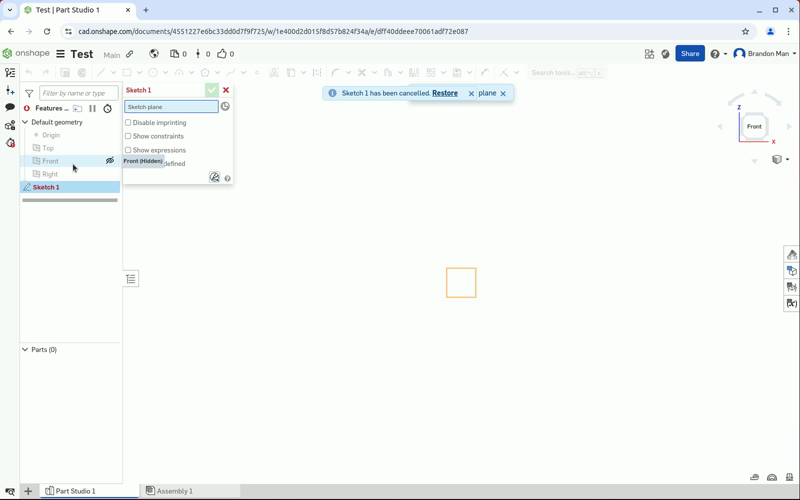
click(73, 163)
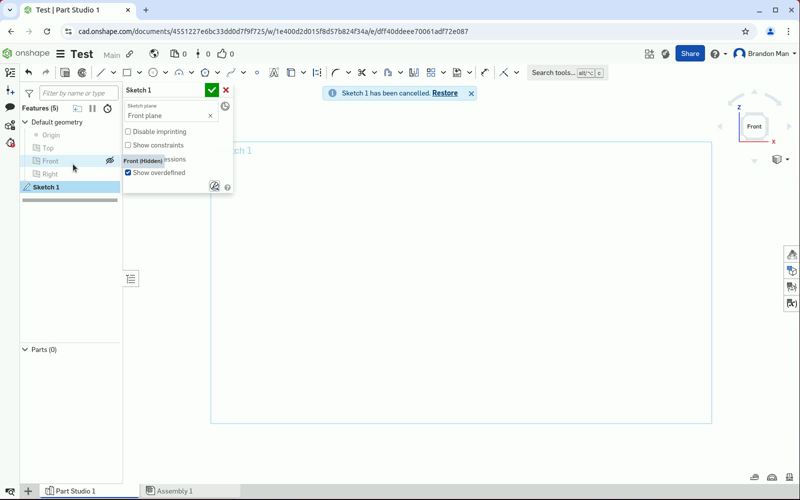
mouse_move(73, 352)
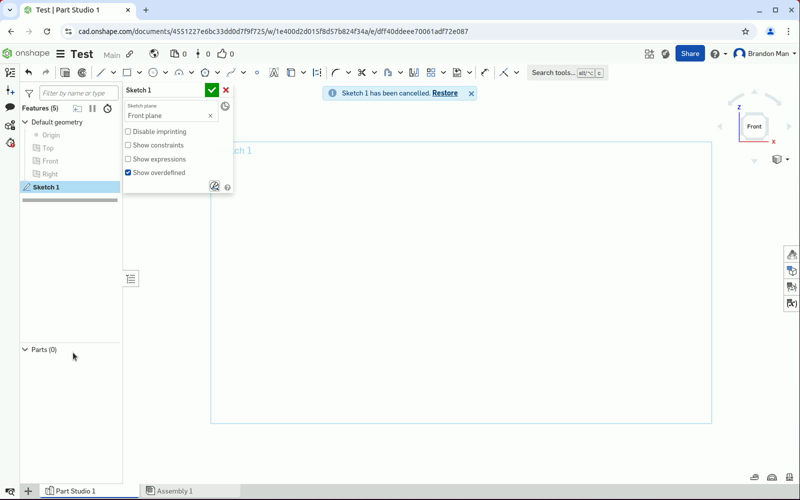
key(y)
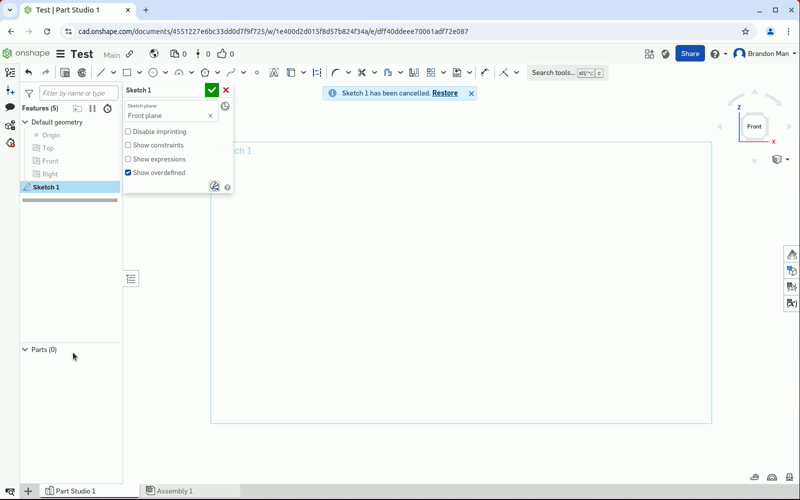
key(c)
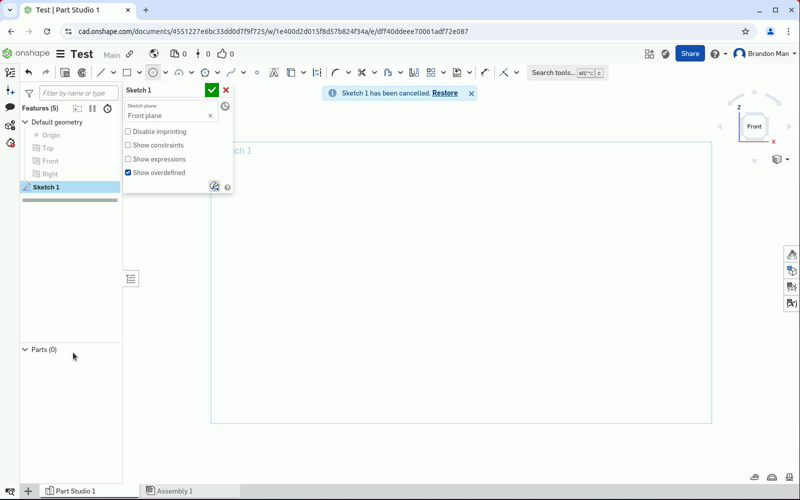
key_down(shift)
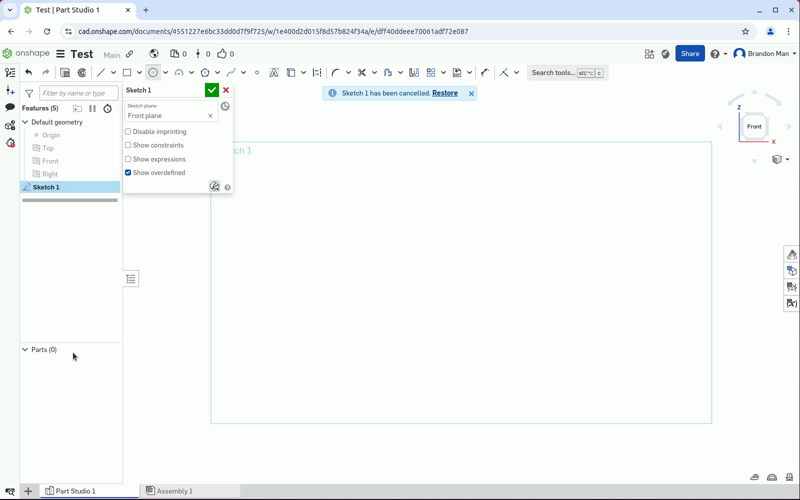
mouse_move(461, 282)
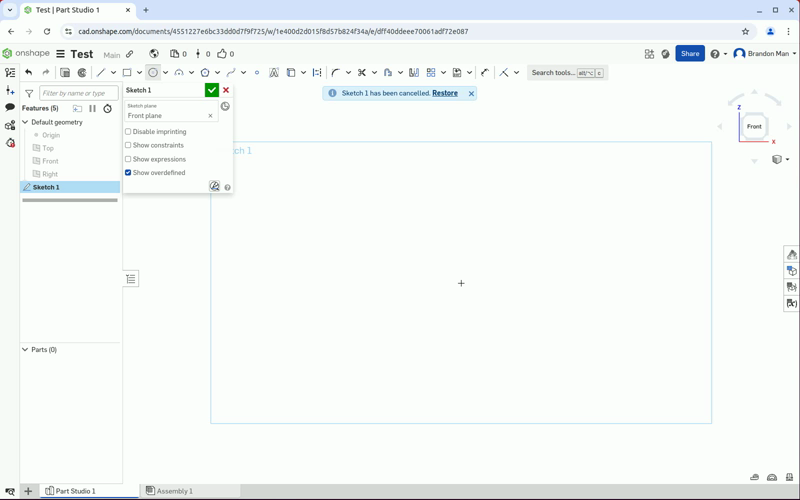
click(461, 282)
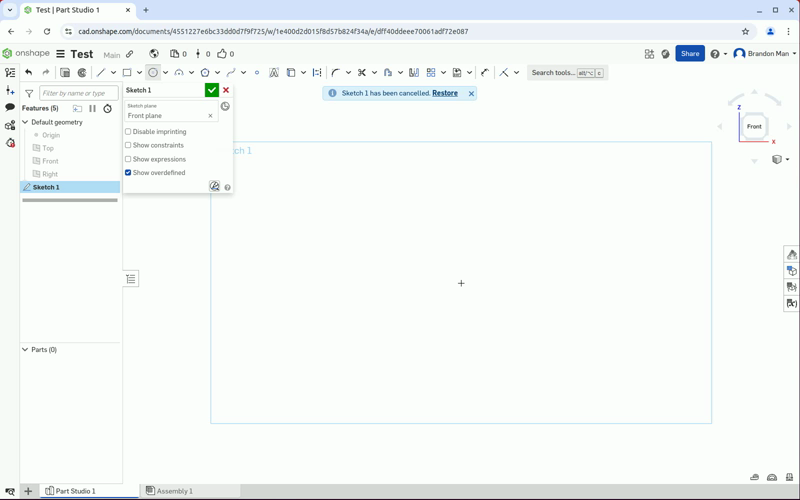
key_up(shift)
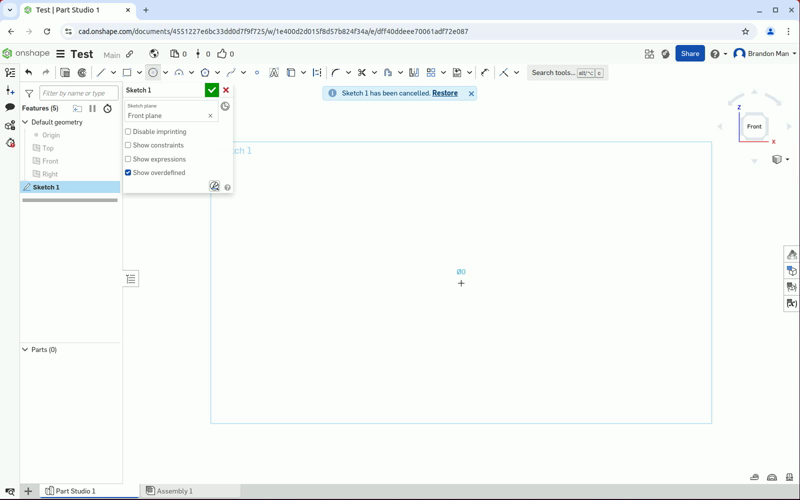
mouse_move(574, 282)
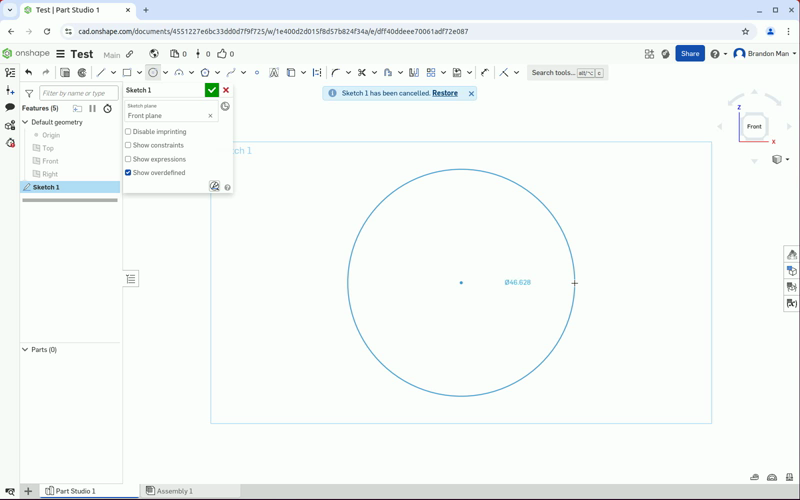
click(574, 282)
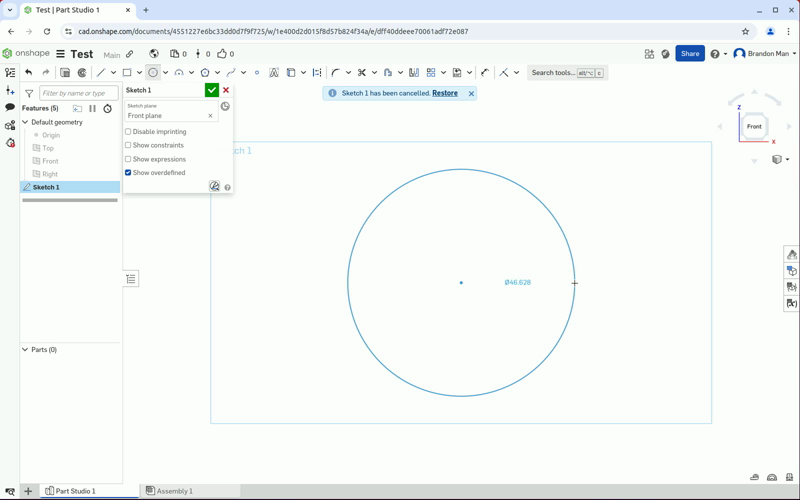
key(esc)
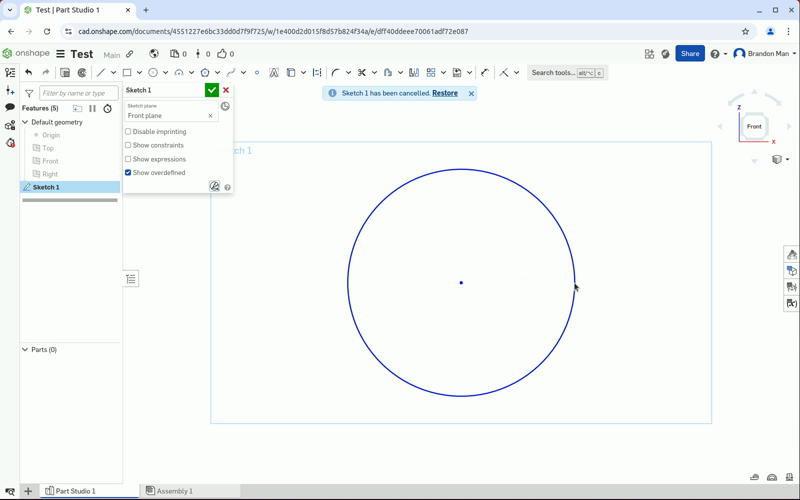
key(c)
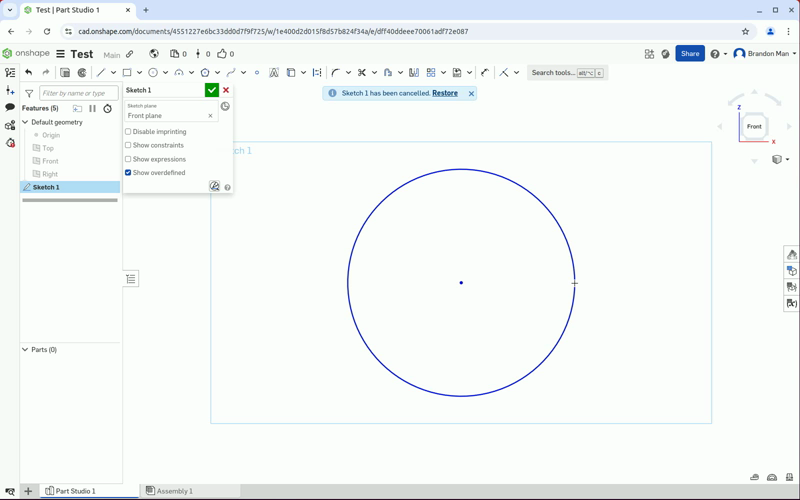
key_down(shift)
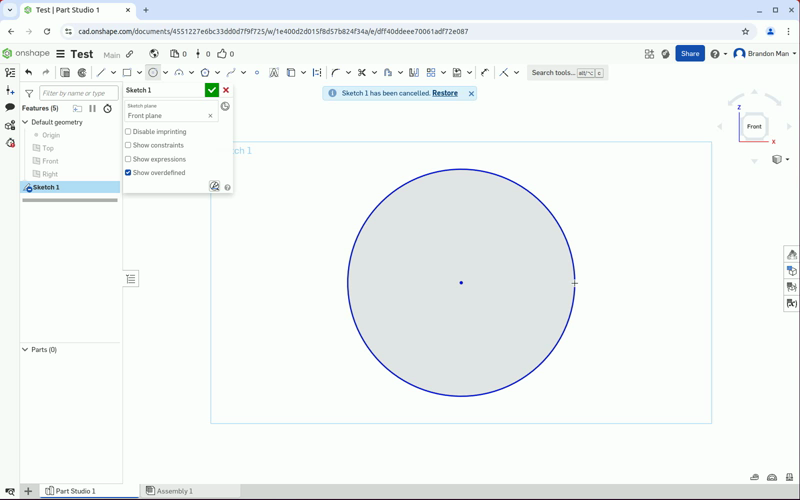
mouse_move(461, 282)
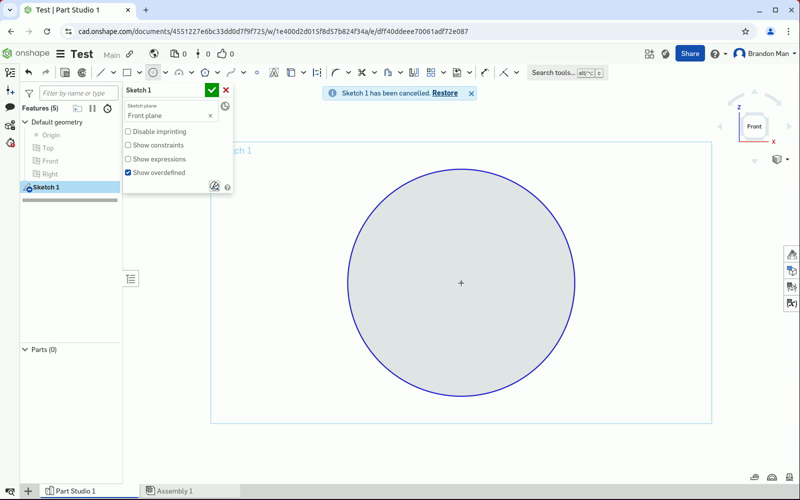
click(461, 282)
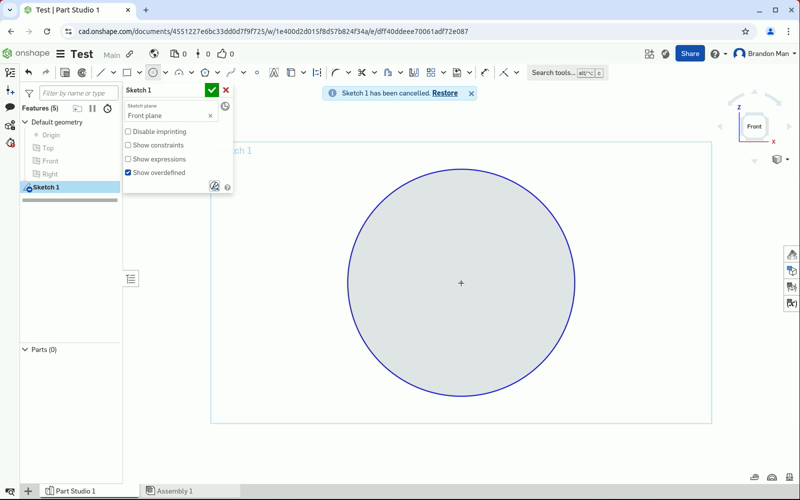
key_up(shift)
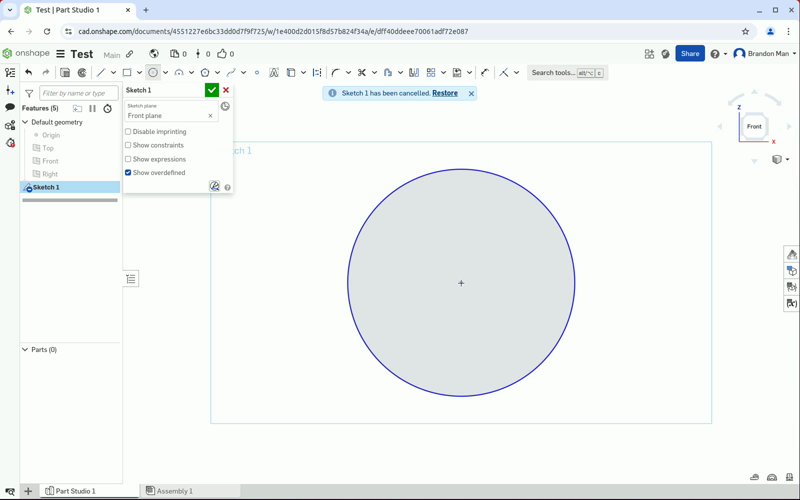
mouse_move(473, 282)
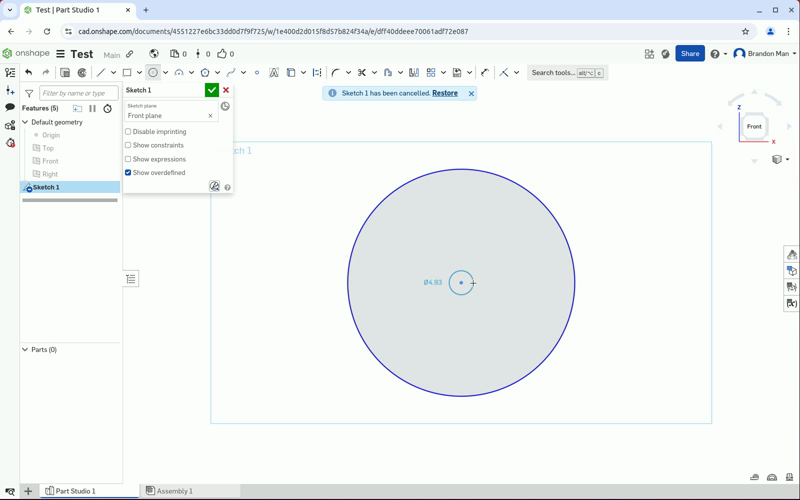
click(473, 282)
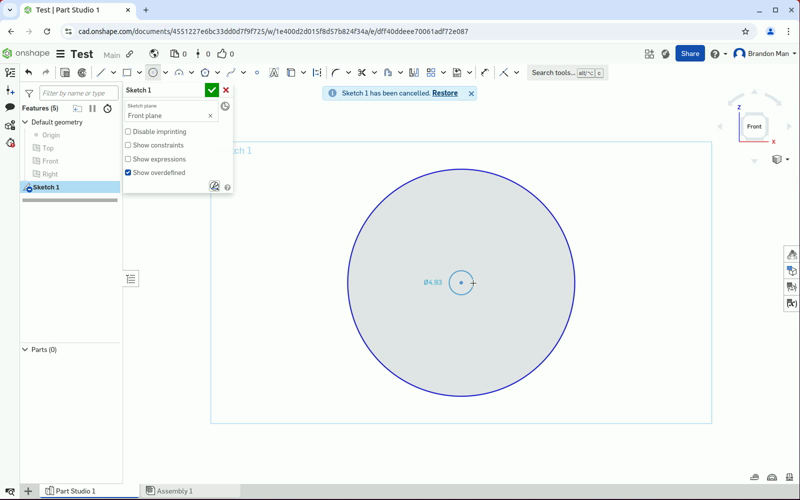
key(esc)
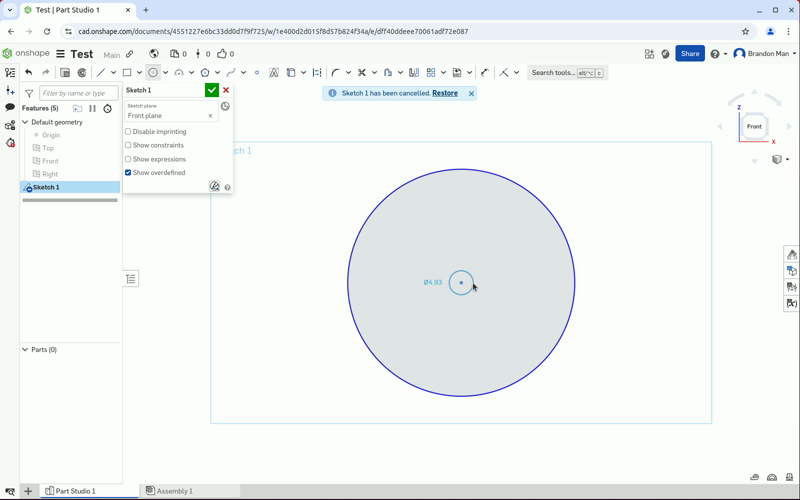
mouse_move(377, 302)
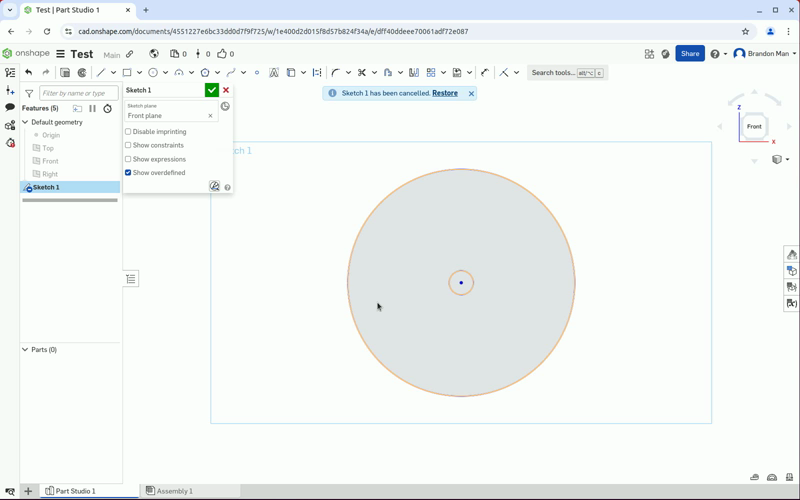
click(377, 302)
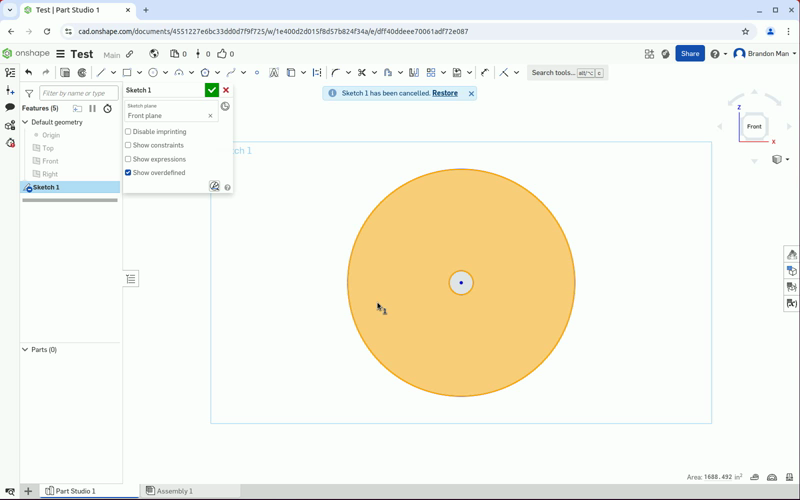
mouse_move(73, 352)
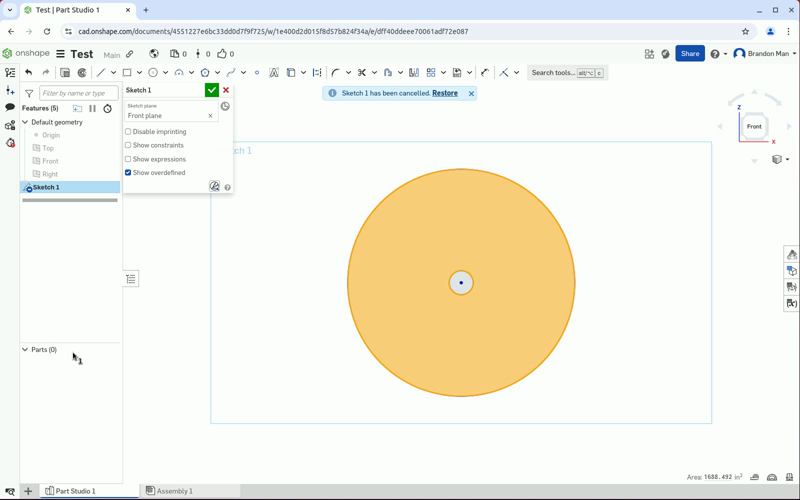
key(shift+y)
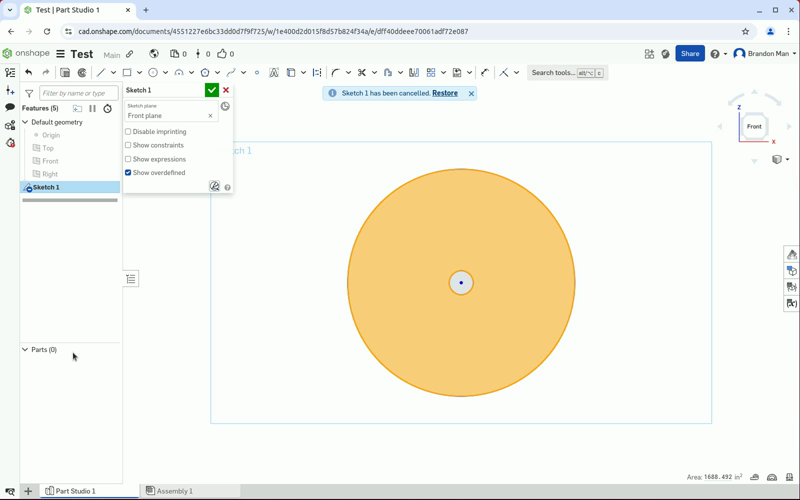
key(shift+e)
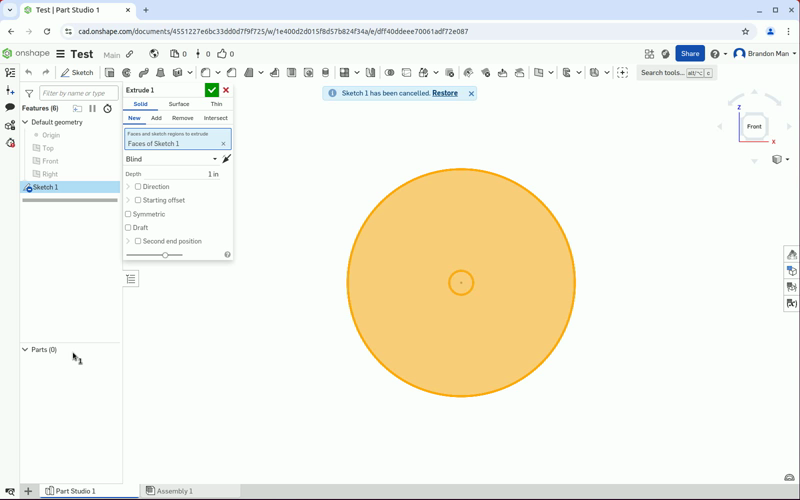
mouse_move(143, 106)
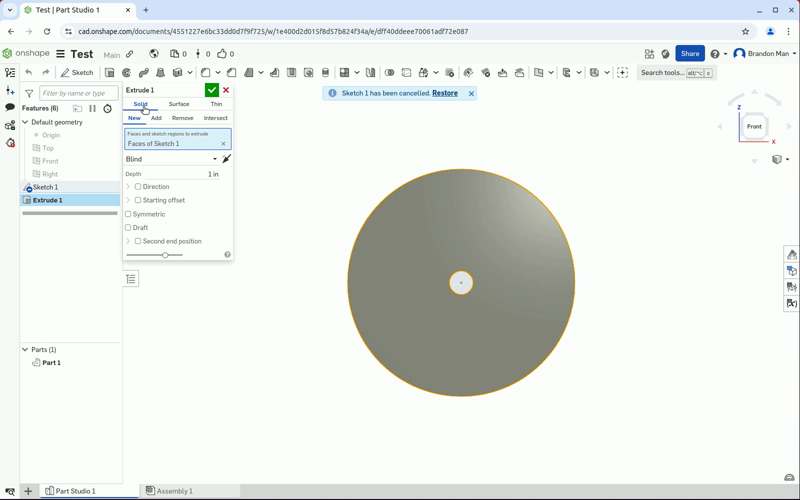
click(143, 106)
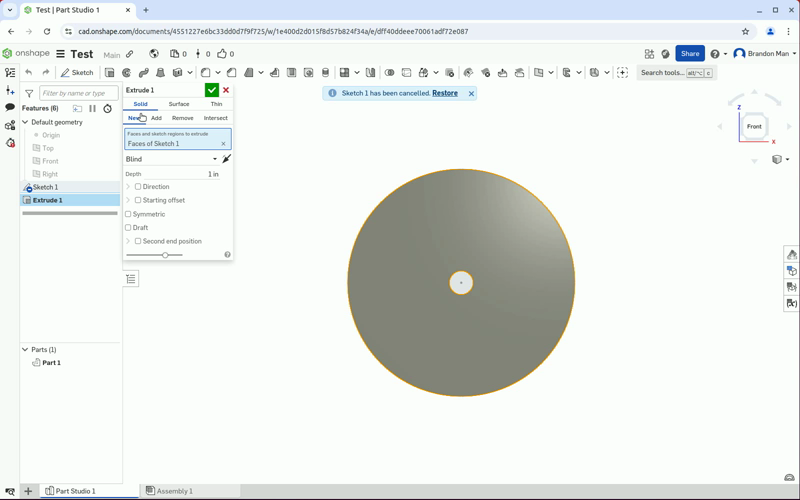
mouse_move(137, 120)
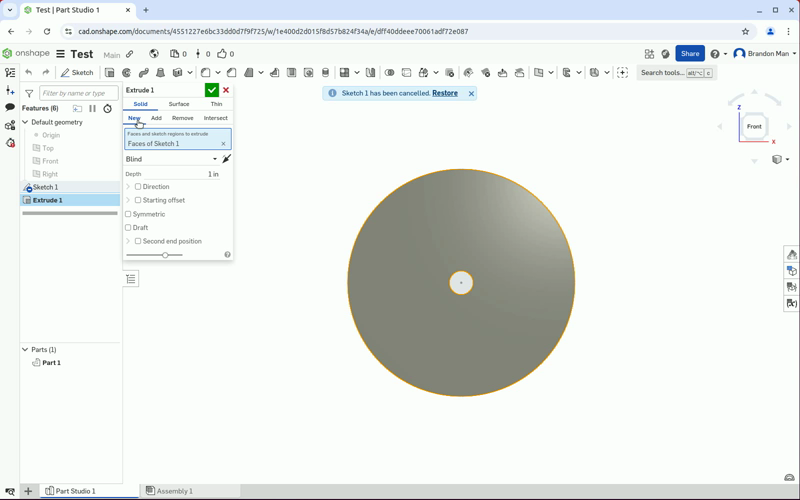
click(137, 120)
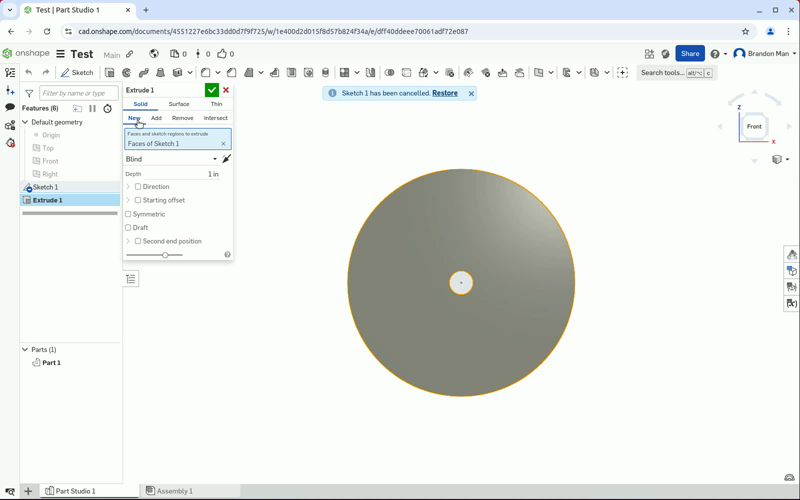
key(tab, 4)
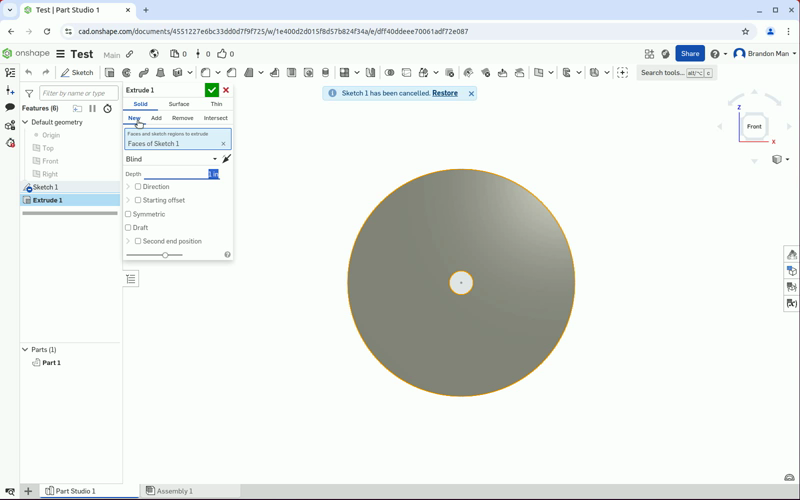
text(3.611)
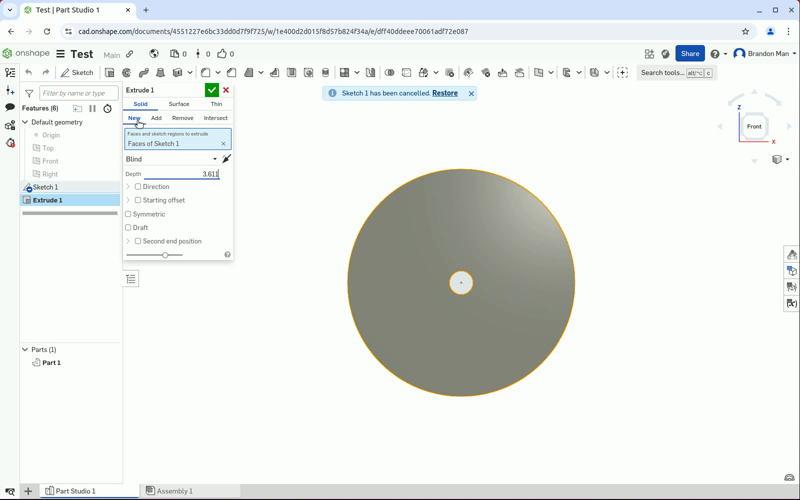
key(enter)
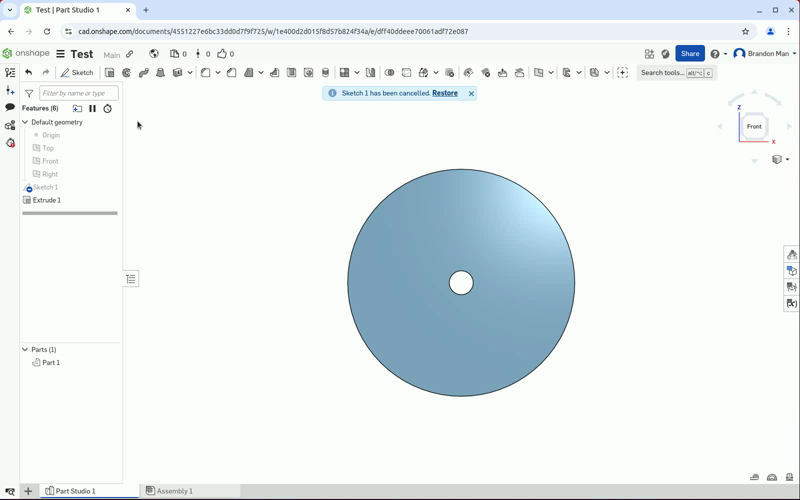
key(shift+h)
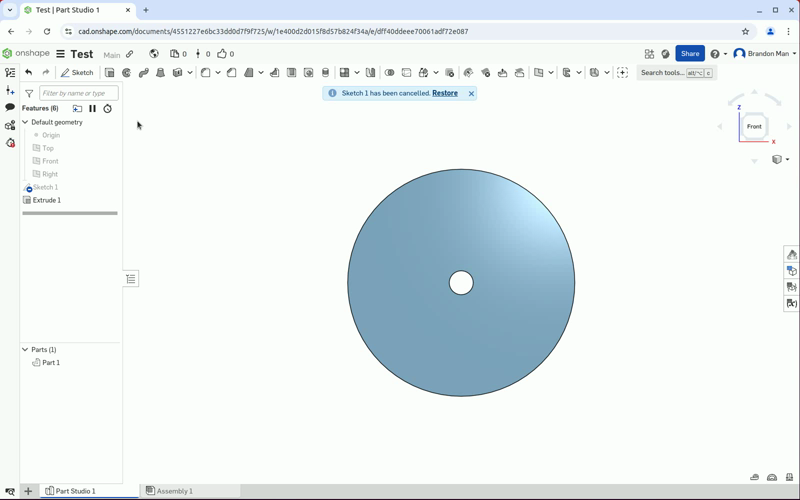
key(shift+h)
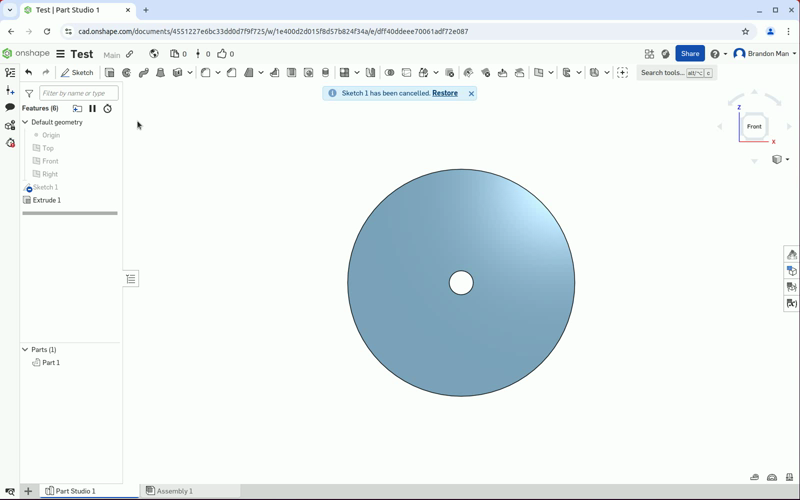
mouse_move(73, 189)
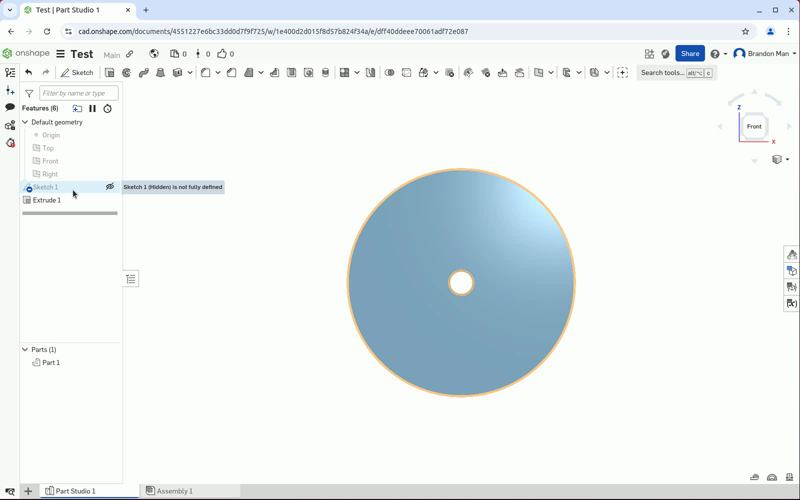
click(73, 189)
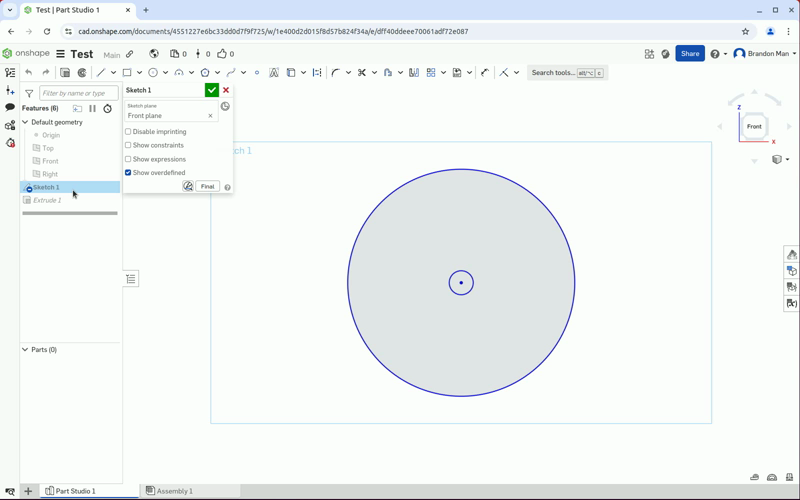
mouse_move(229, 92)
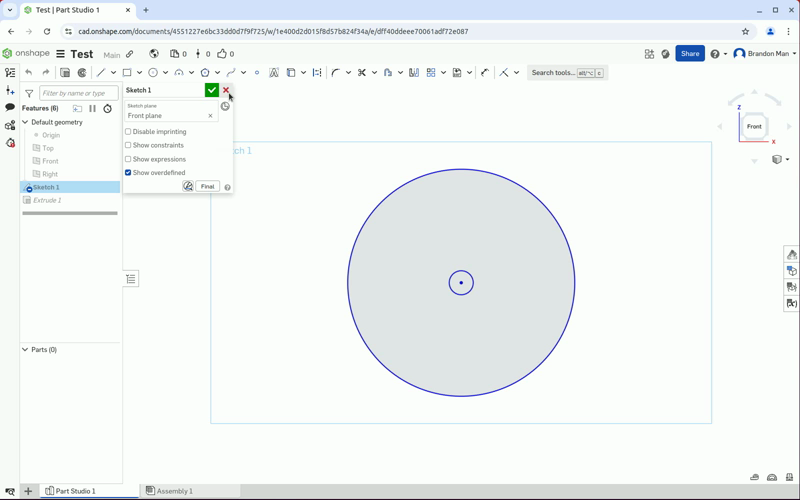
click(229, 92)
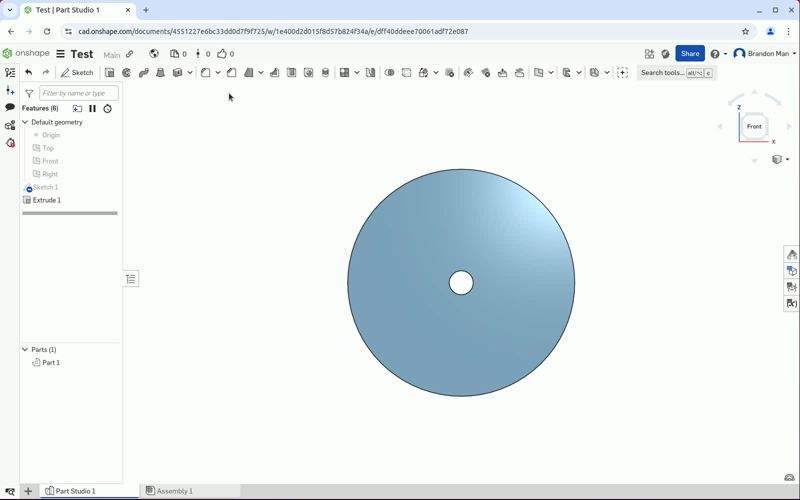
mouse_move(541, 75)
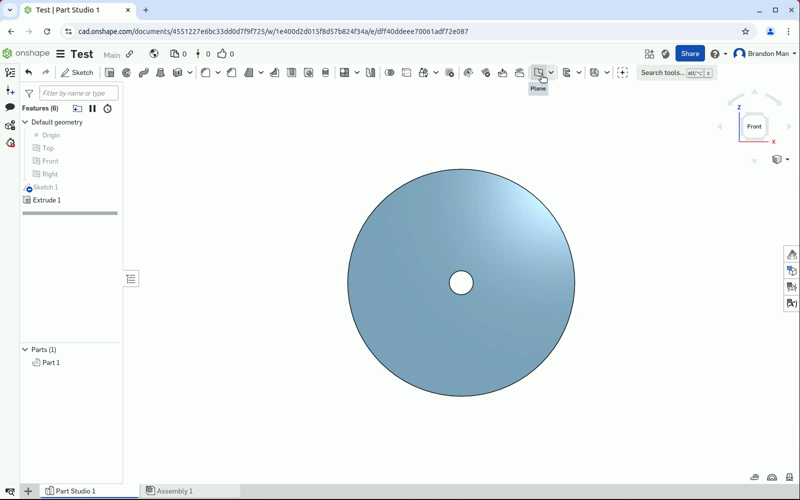
click(541, 75)
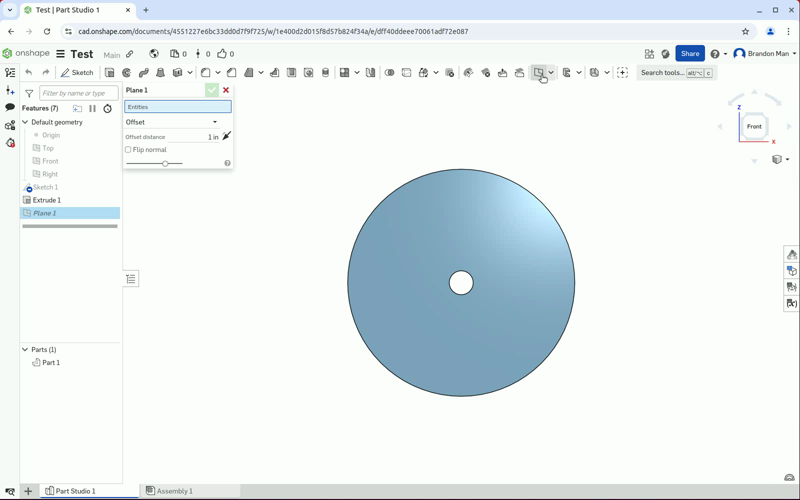
mouse_move(73, 163)
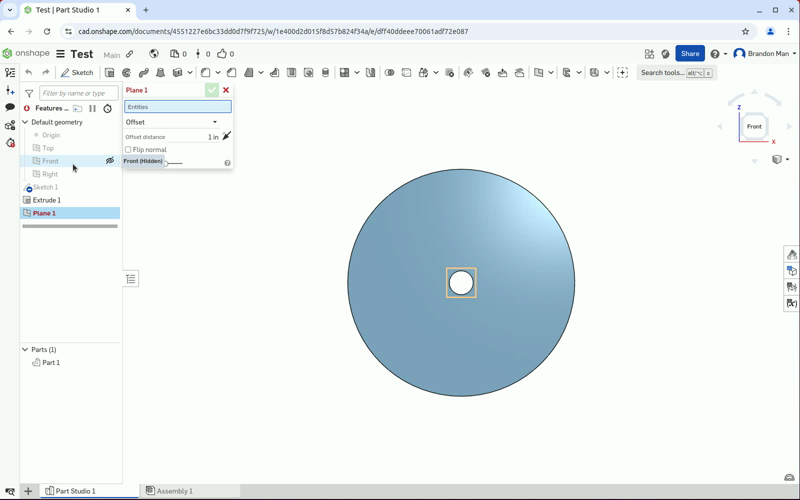
click(73, 163)
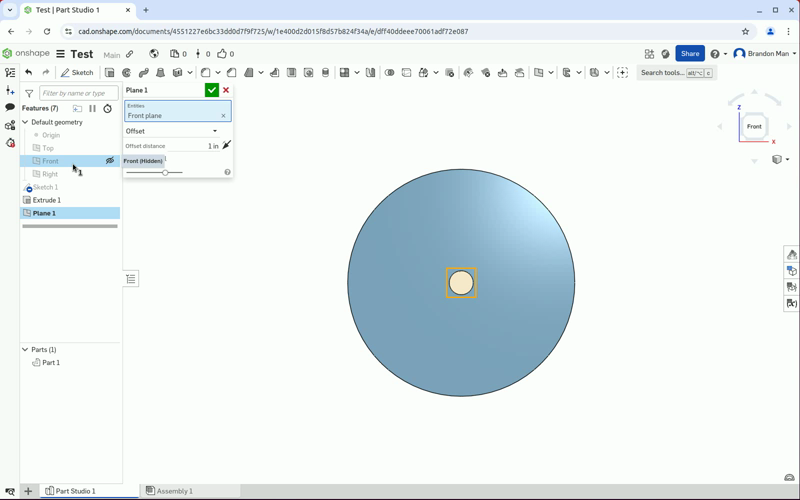
key(tab, 2)
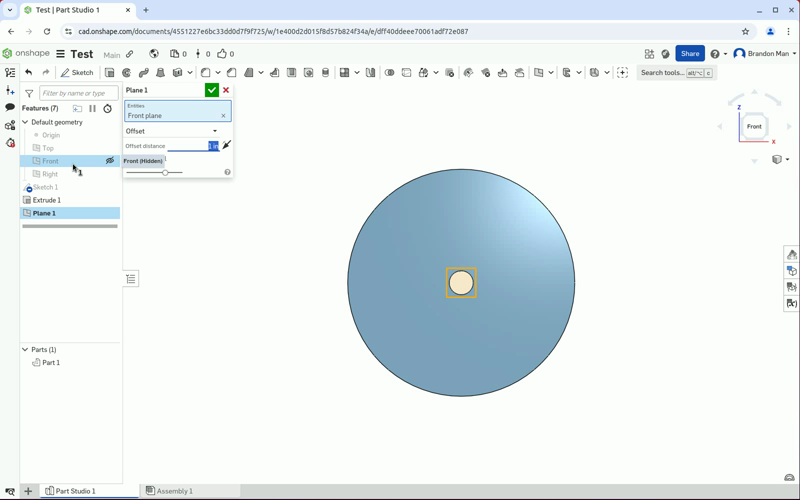
text(3.605)
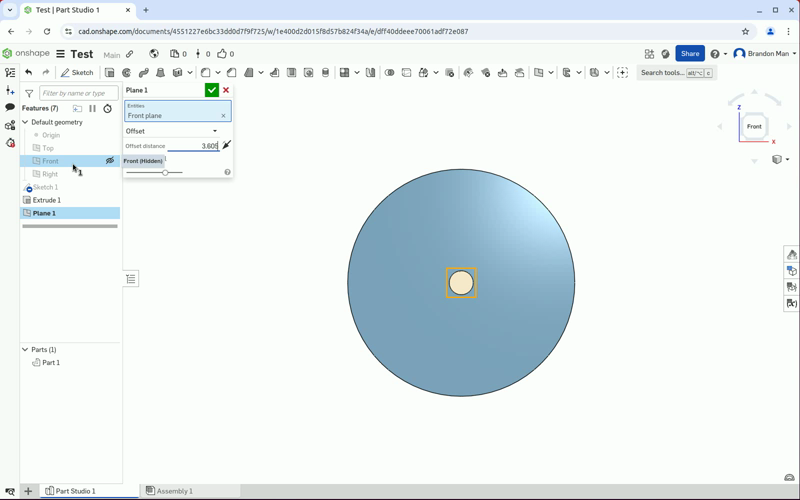
key(enter, 2)
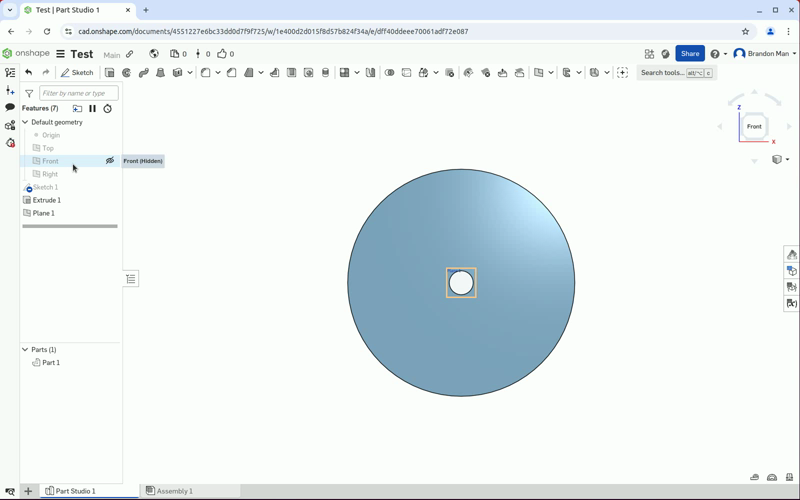
key(shift+s)
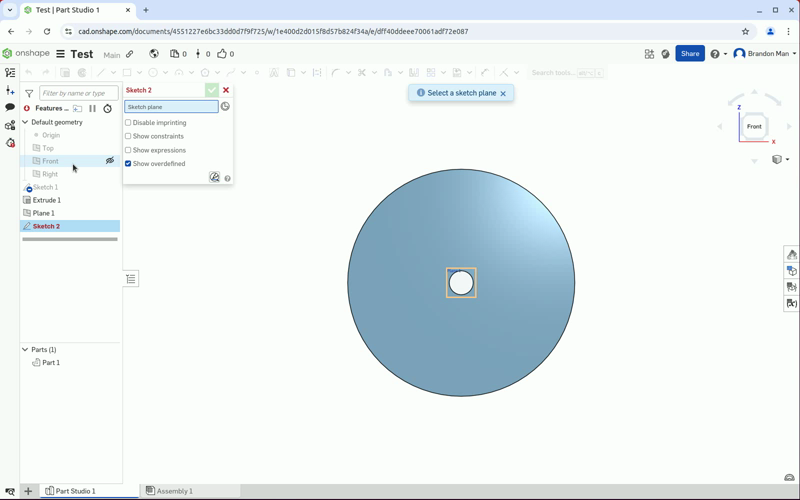
mouse_move(73, 215)
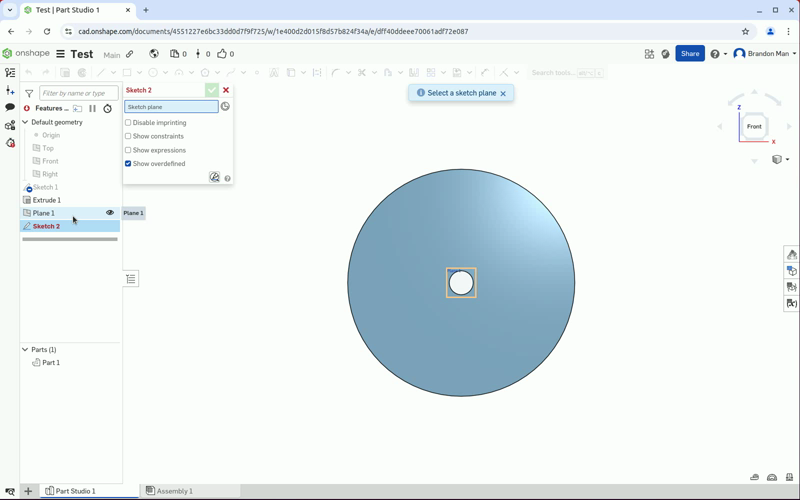
click(73, 215)
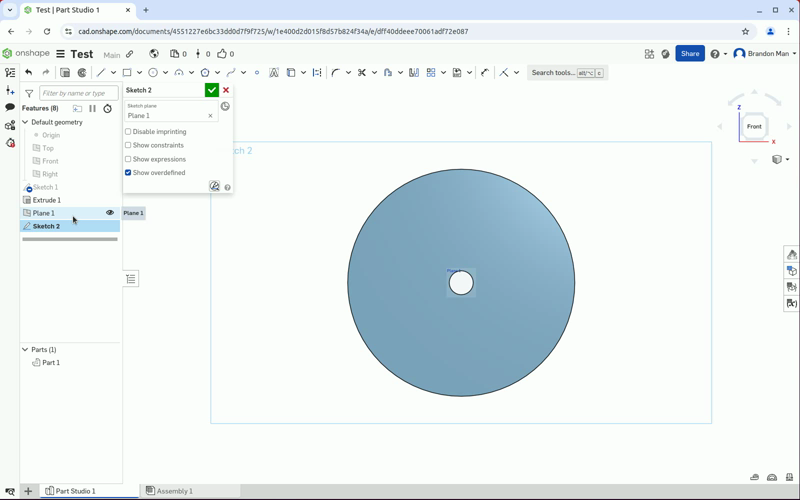
mouse_move(73, 352)
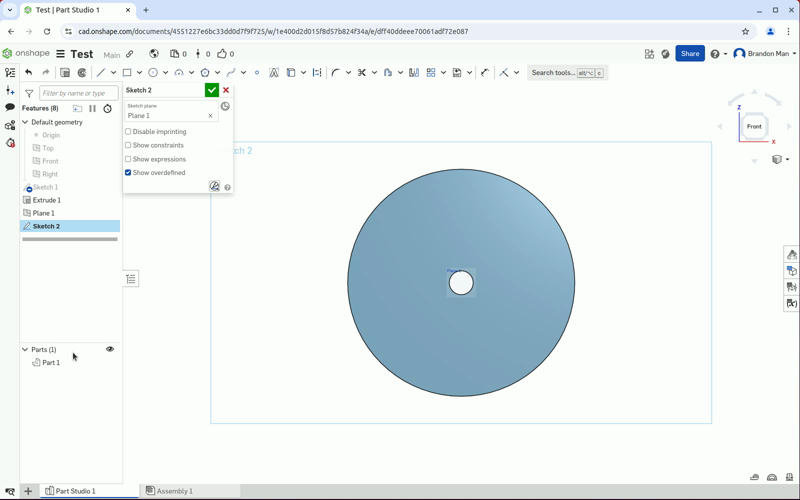
key(y)
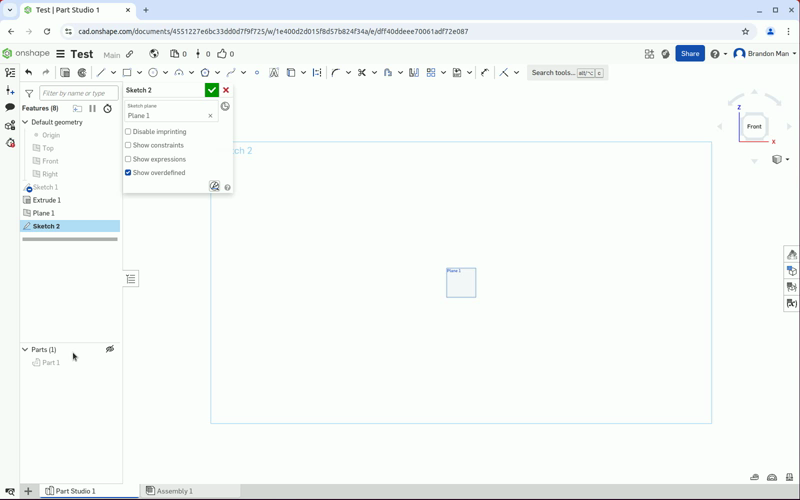
key(a)
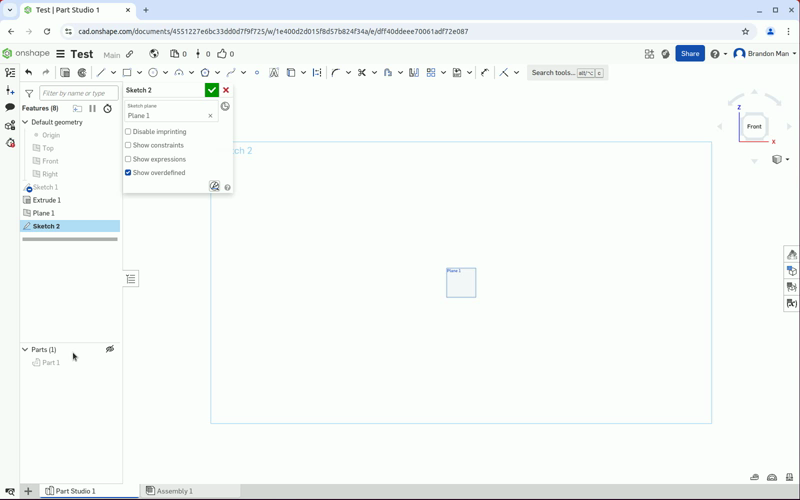
key_down(shift)
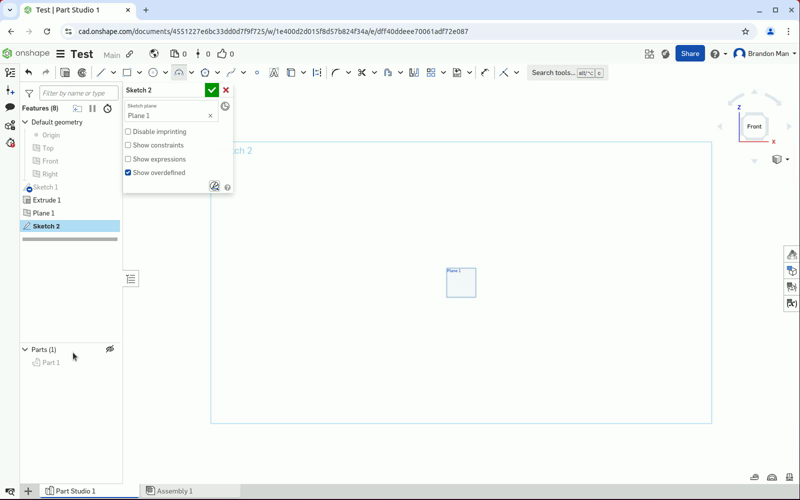
mouse_move(443, 270)
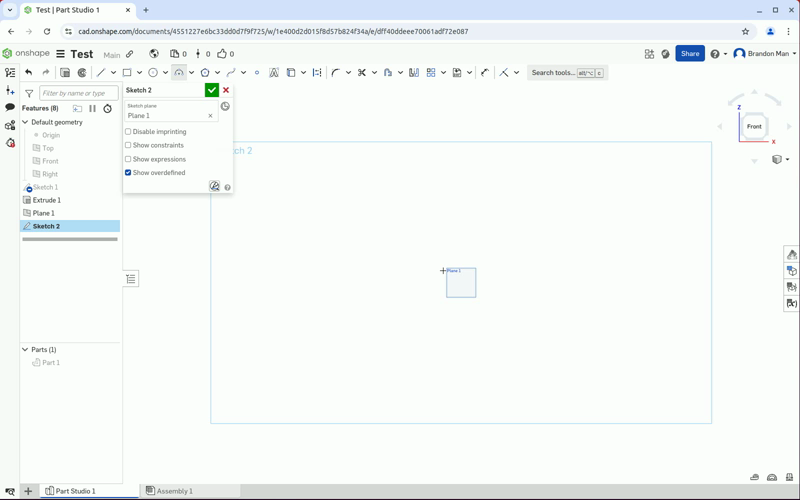
click(443, 270)
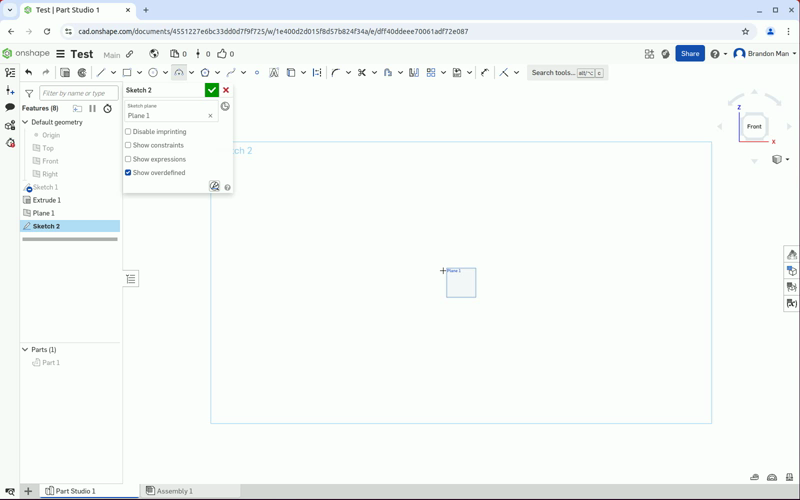
key_up(shift)
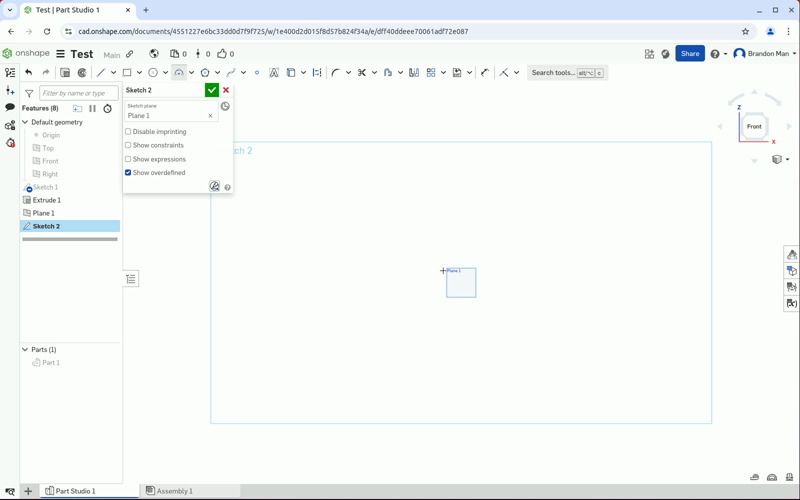
key_down(shift)
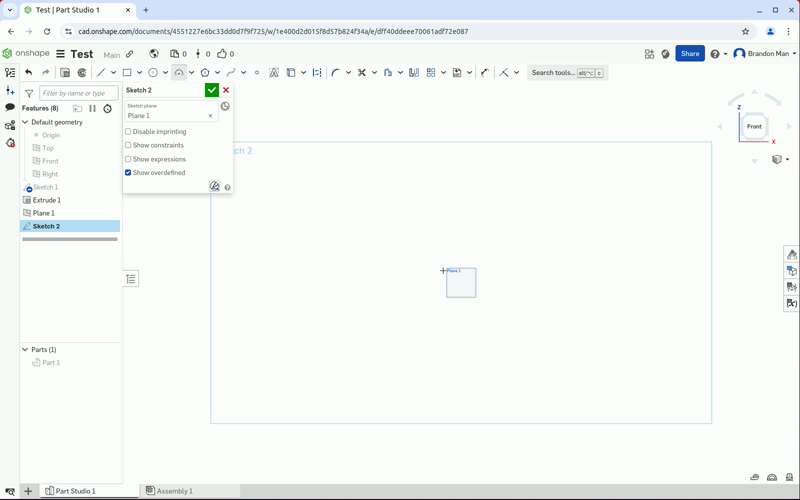
mouse_move(478, 270)
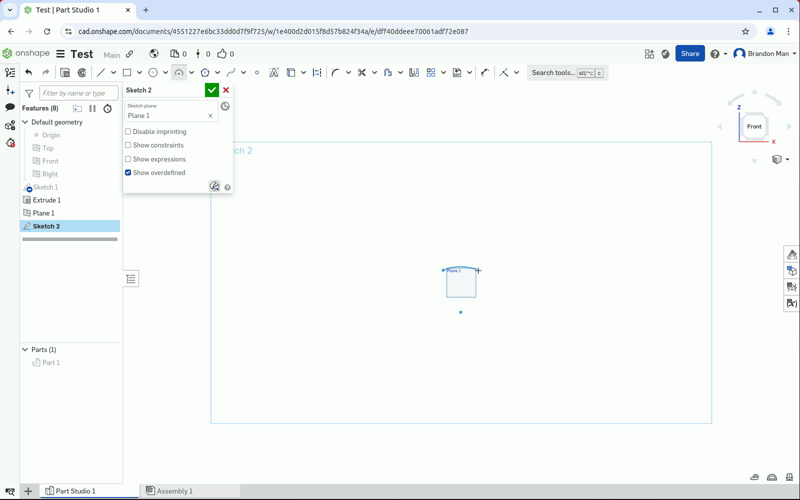
click(478, 270)
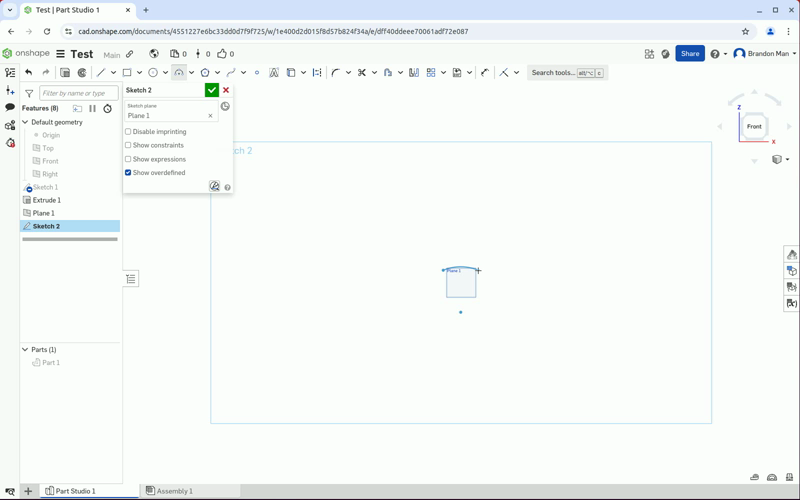
mouse_move(460, 304)
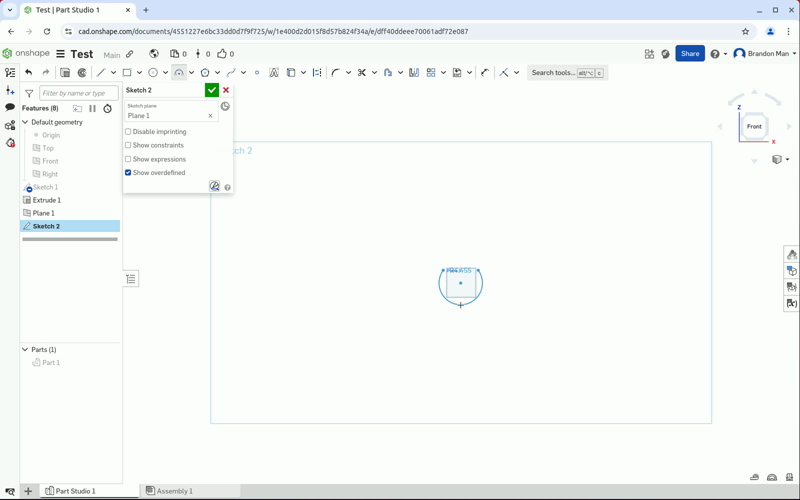
click(460, 304)
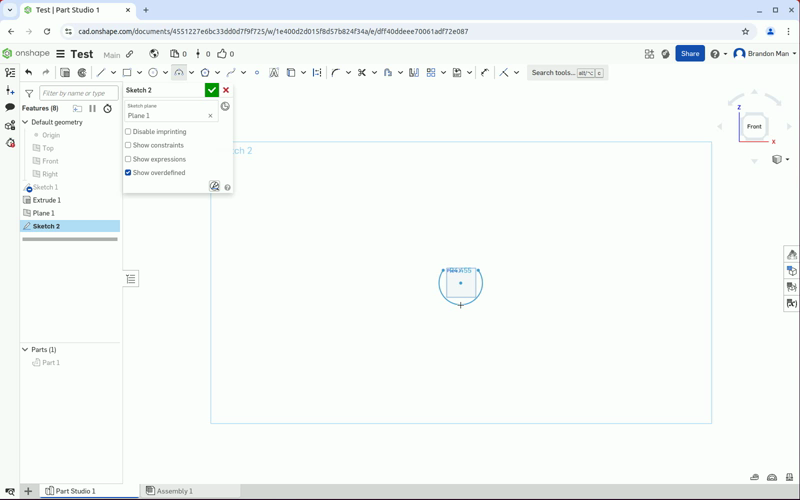
key_up(shift)
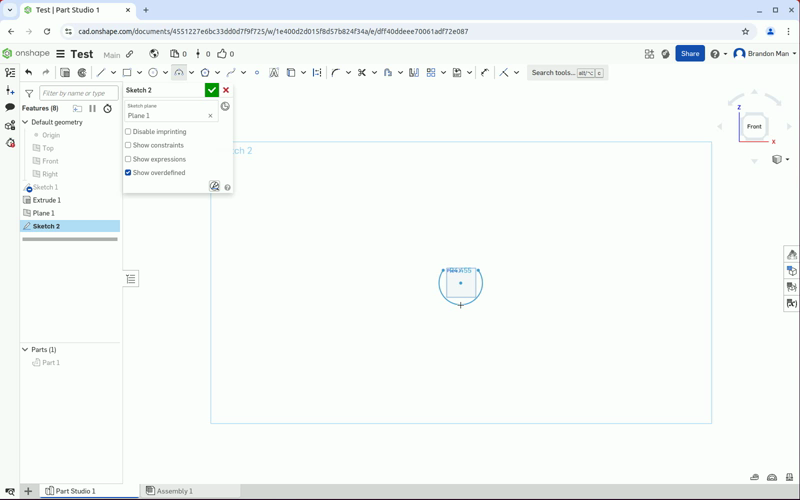
key(esc)
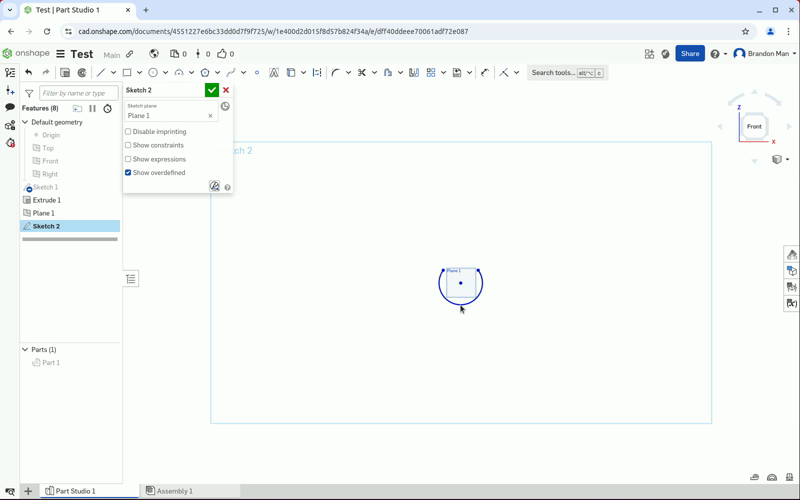
key(l)
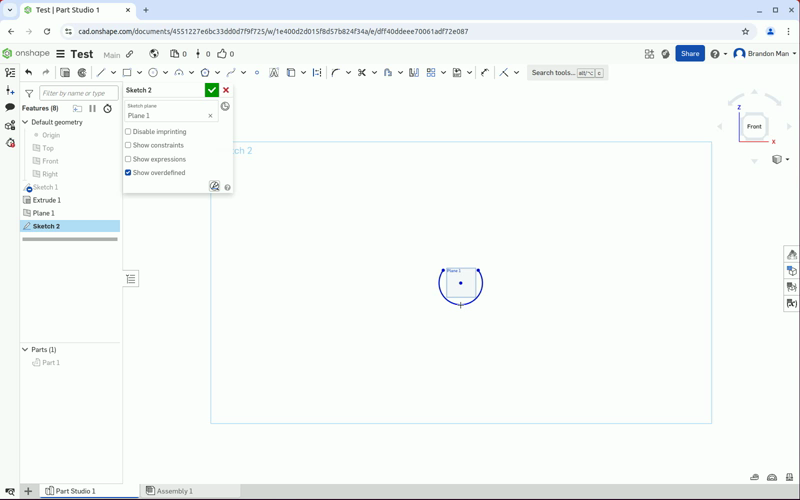
mouse_move(478, 270)
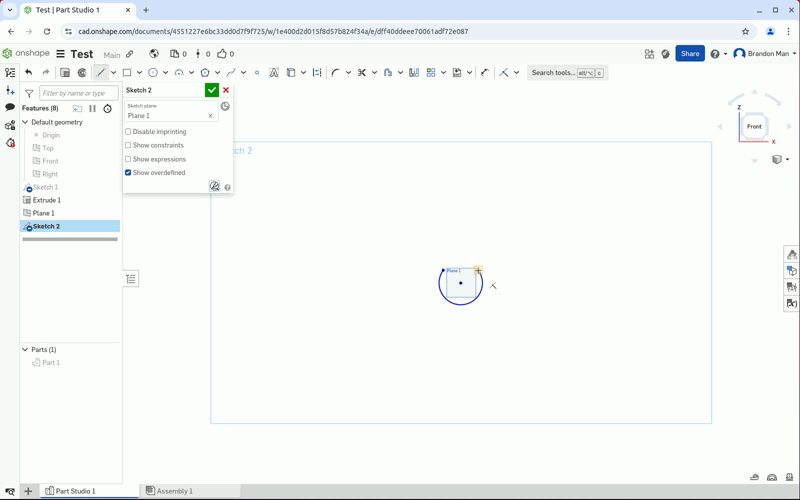
click(478, 270)
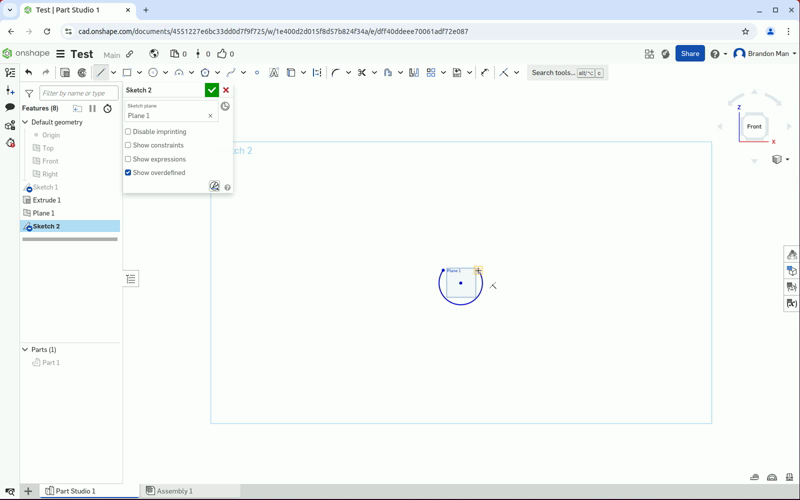
key_down(shift)
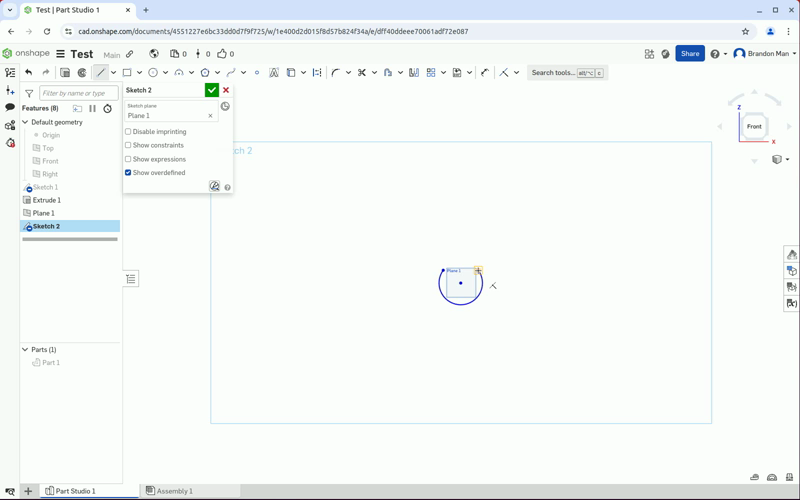
mouse_move(508, 270)
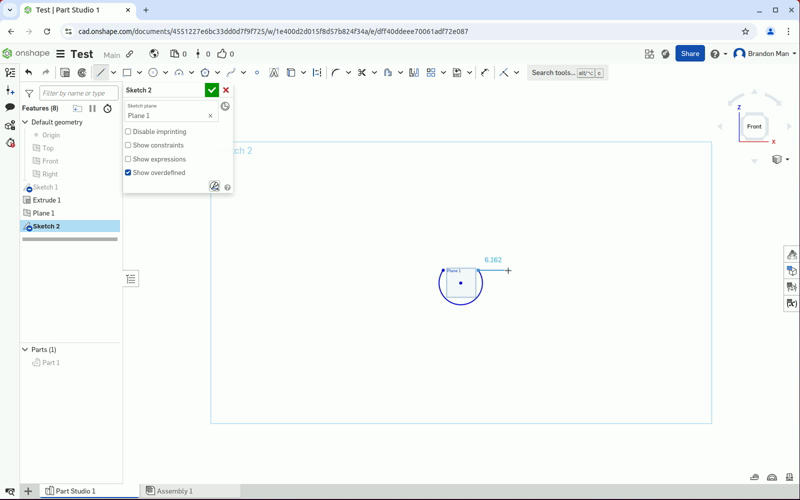
mouse_move(478, 248)
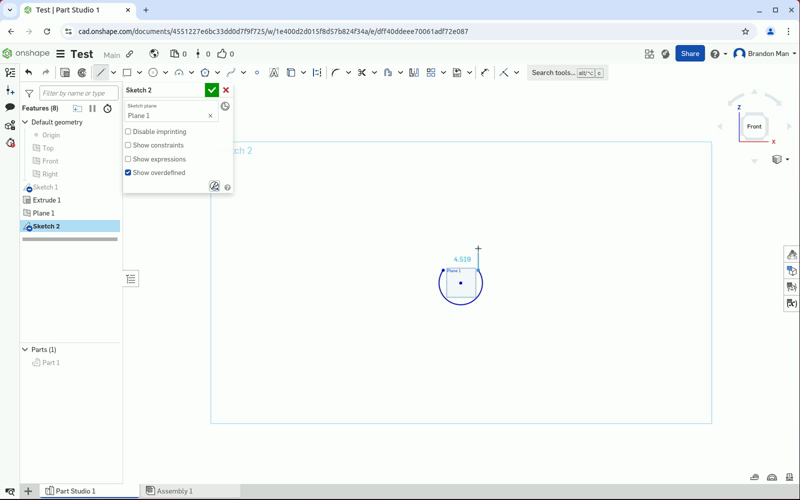
click(478, 248)
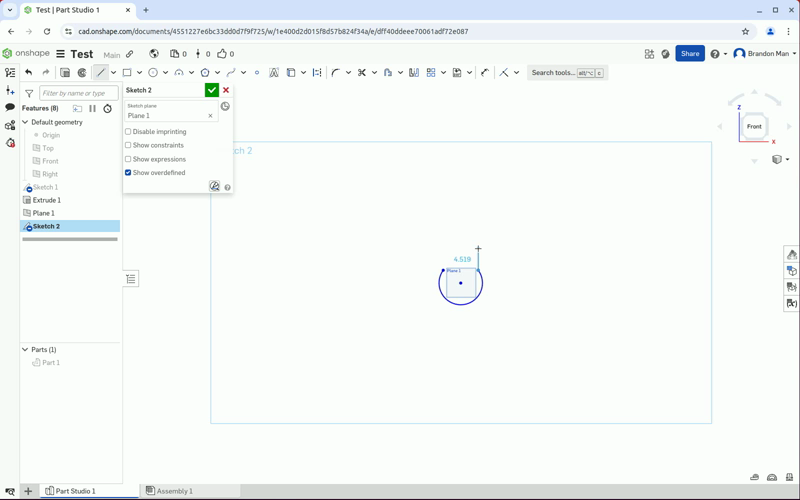
key_up(shift)
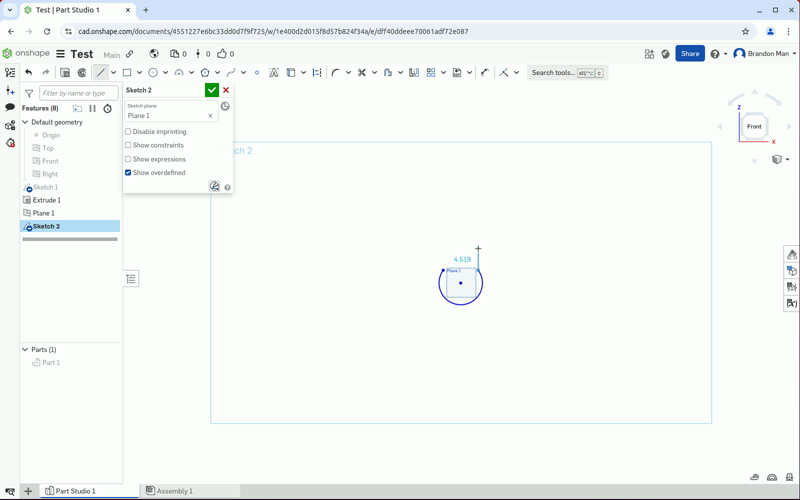
key_down(shift)
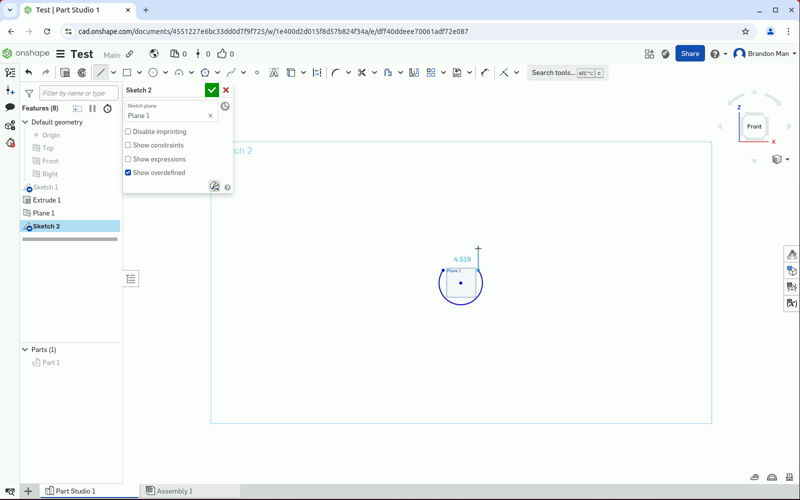
mouse_move(508, 248)
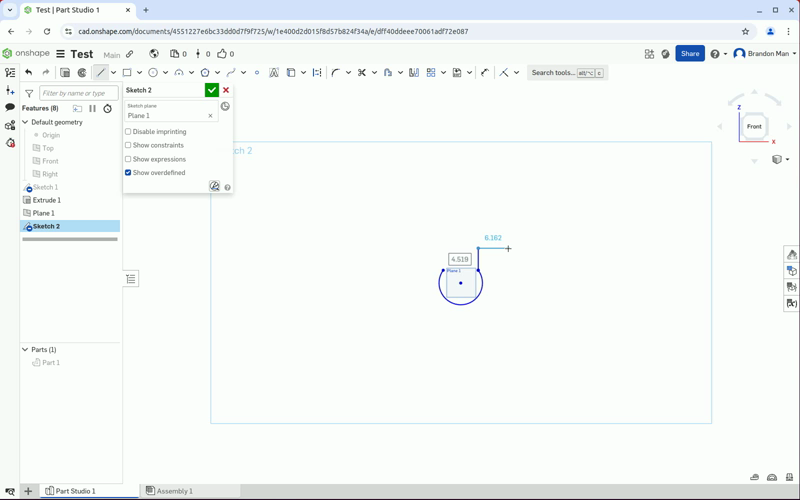
mouse_move(443, 248)
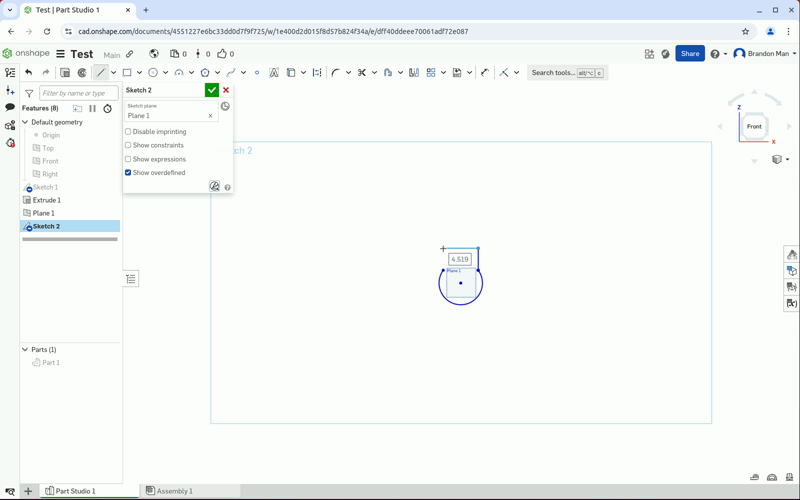
click(443, 248)
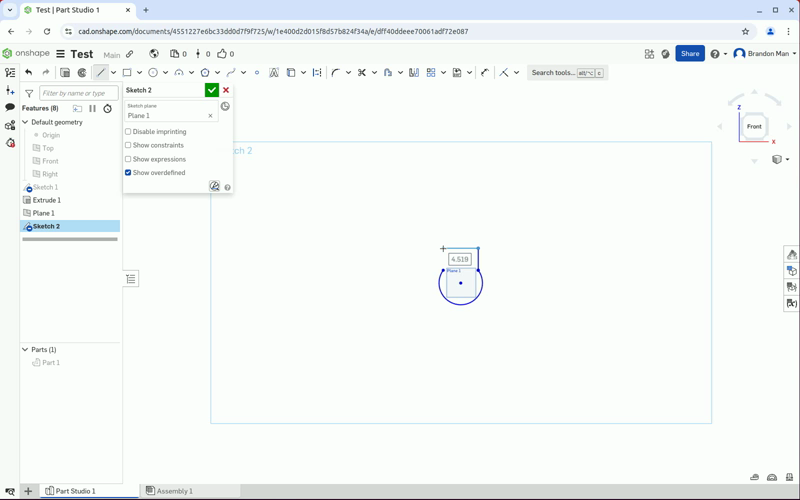
key_up(shift)
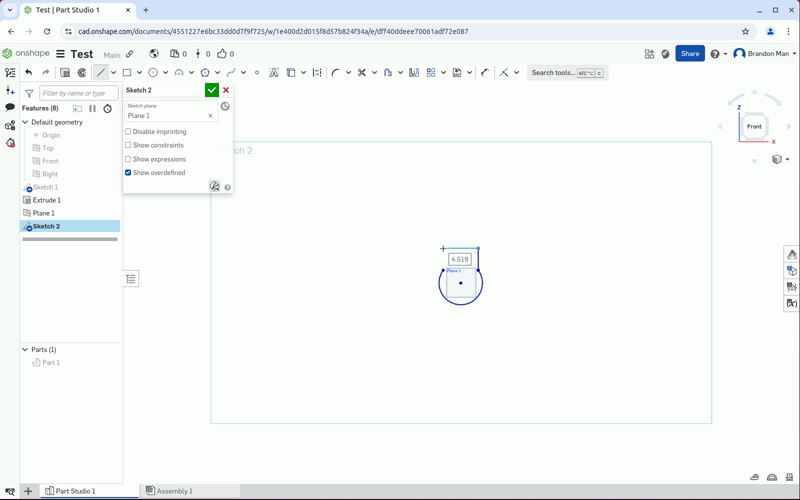
mouse_move(473, 248)
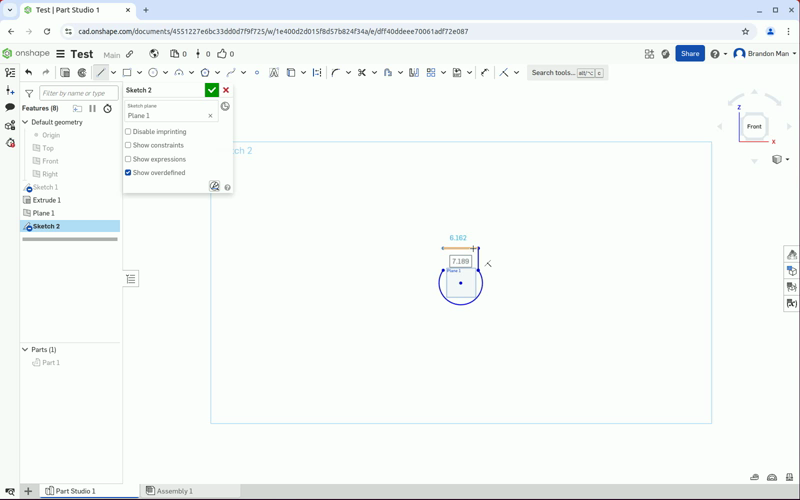
key_down(shift)
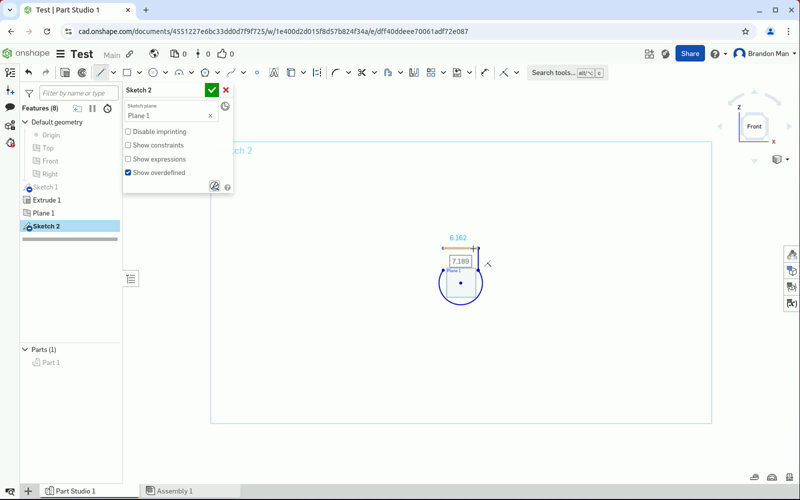
mouse_move(443, 270)
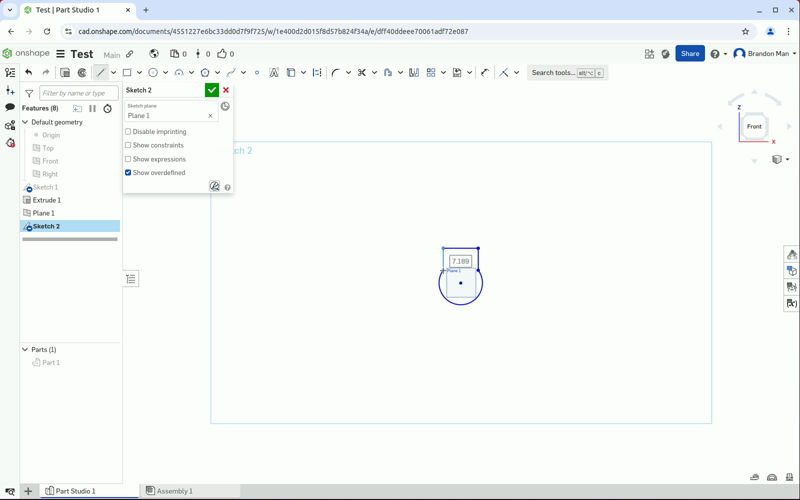
key_up(shift)
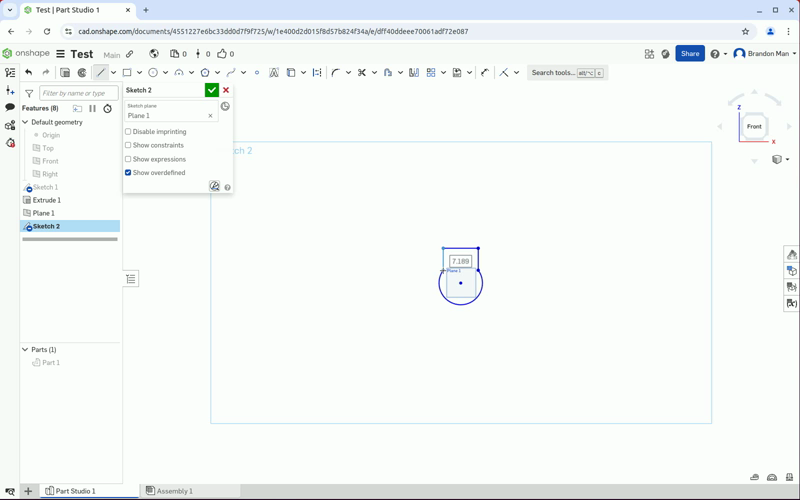
click(443, 270)
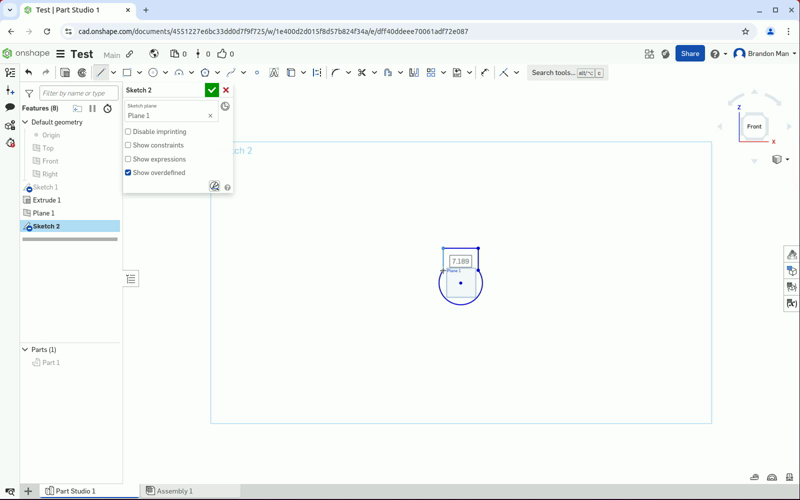
key(esc)
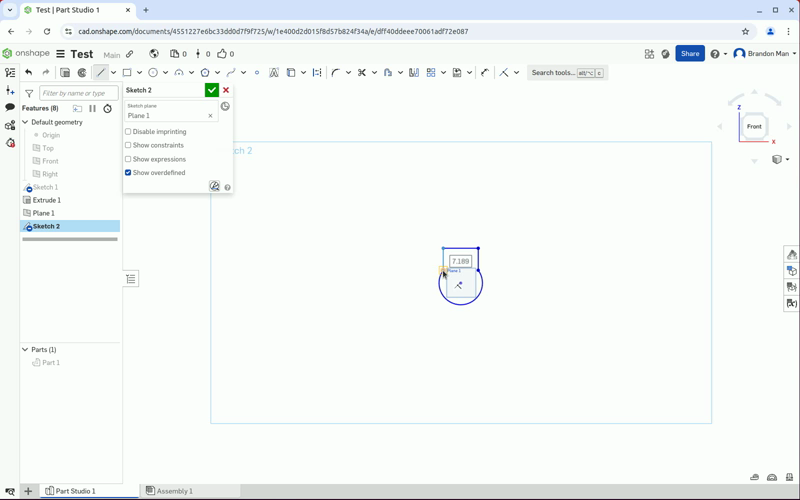
key(c)
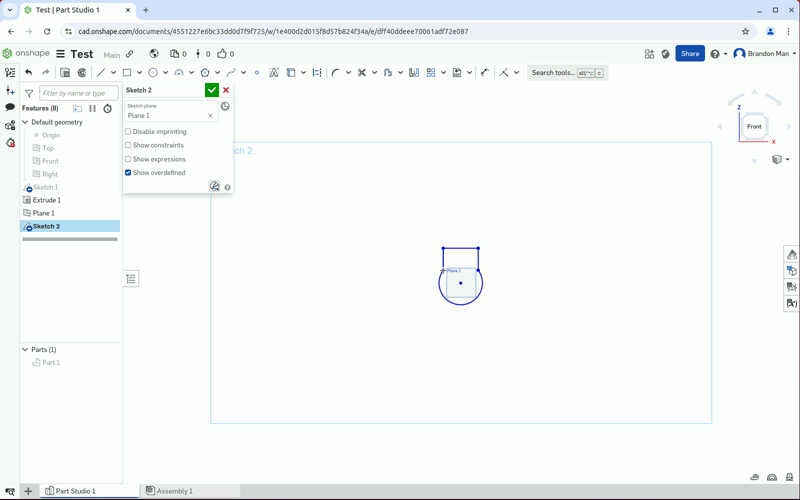
key_down(shift)
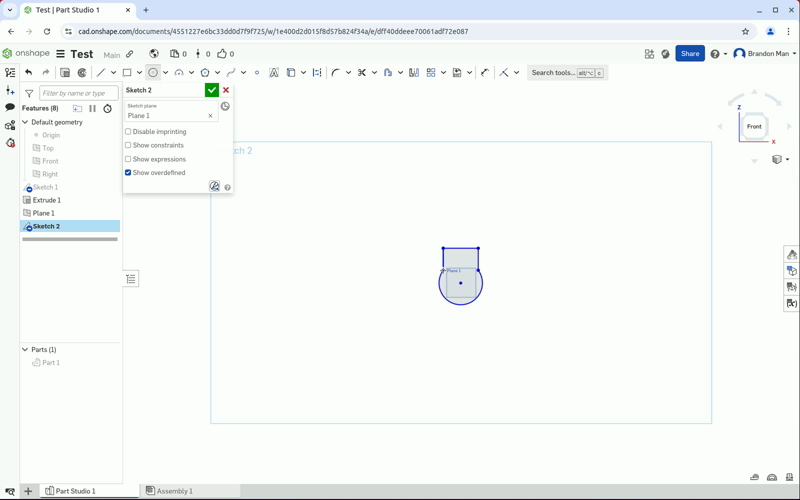
mouse_move(460, 283)
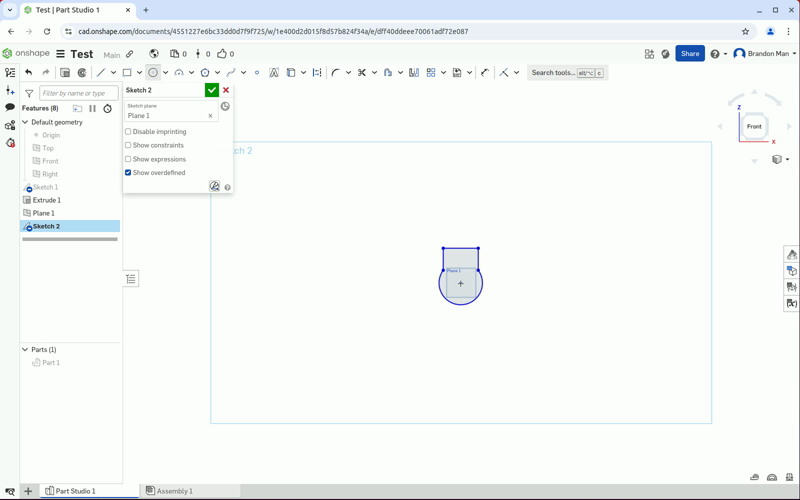
click(460, 283)
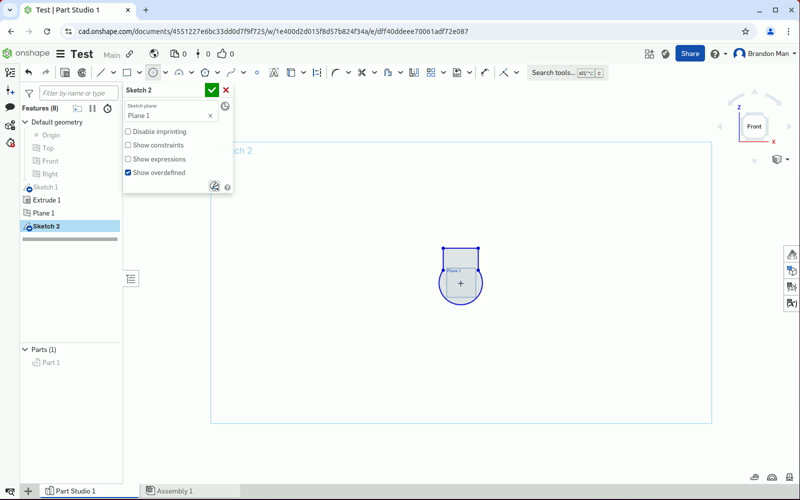
key_up(shift)
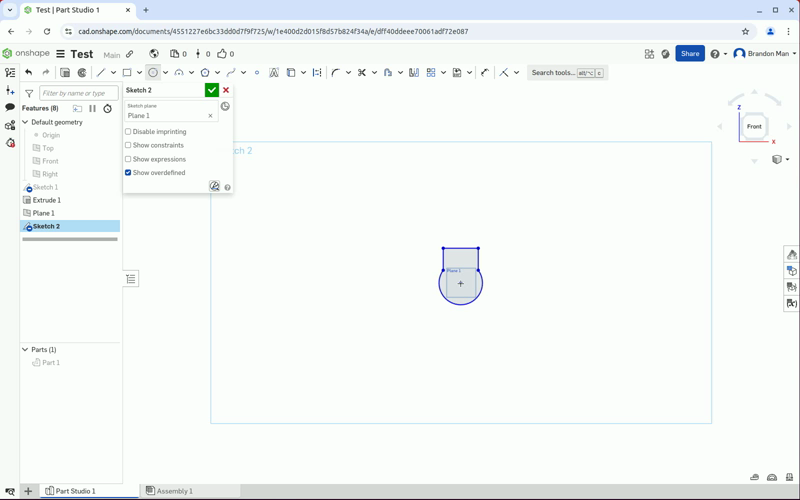
mouse_move(474, 283)
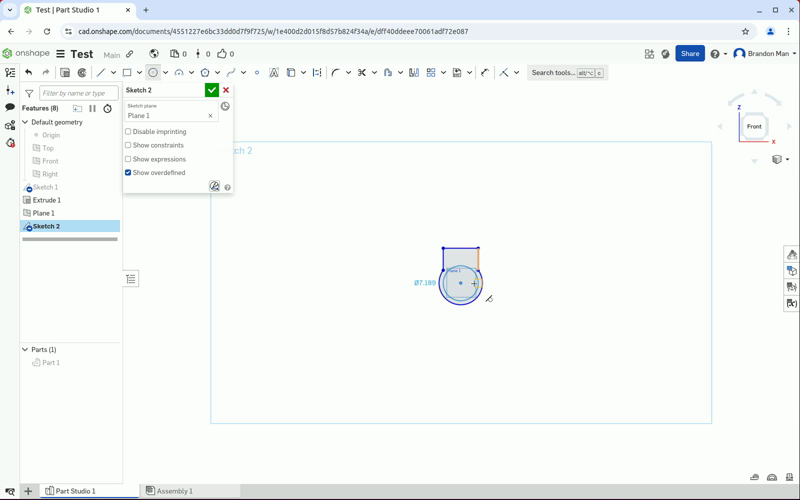
click(474, 283)
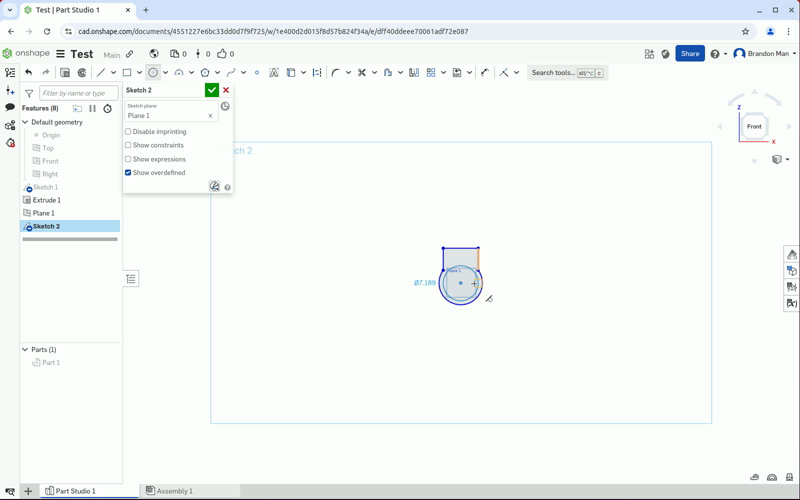
key(esc)
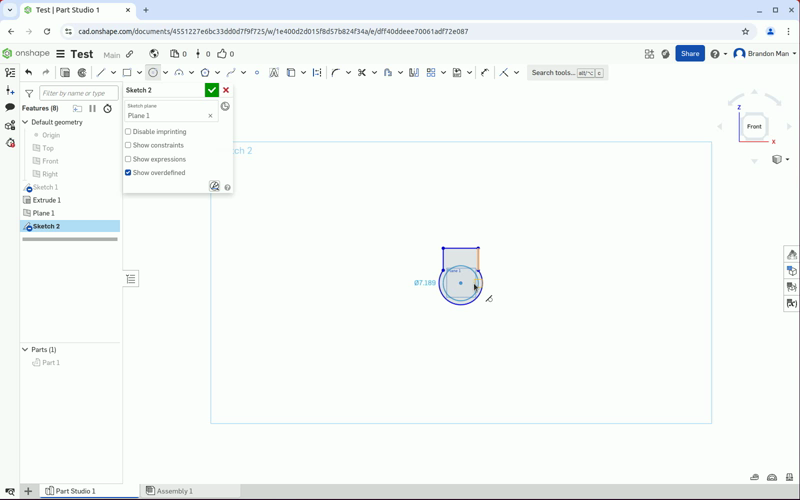
mouse_move(464, 261)
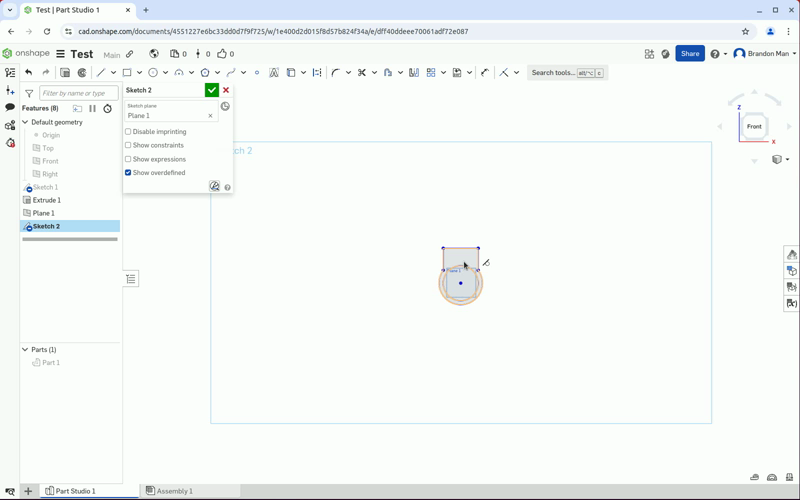
scroll(6)
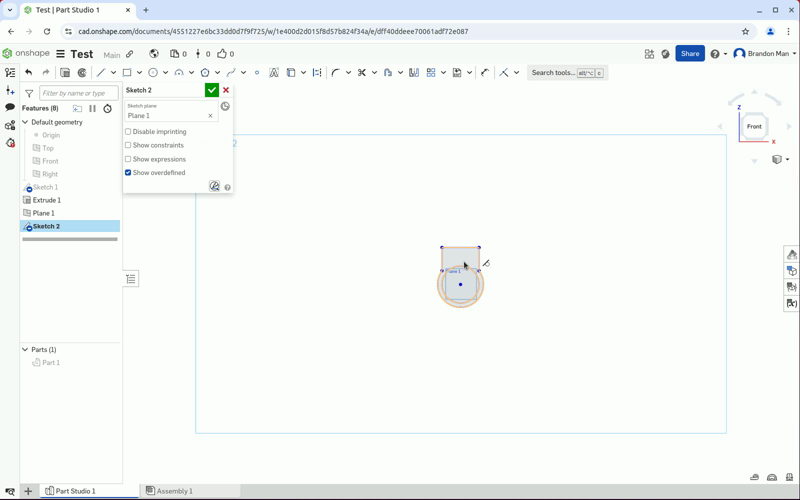
scroll(6)
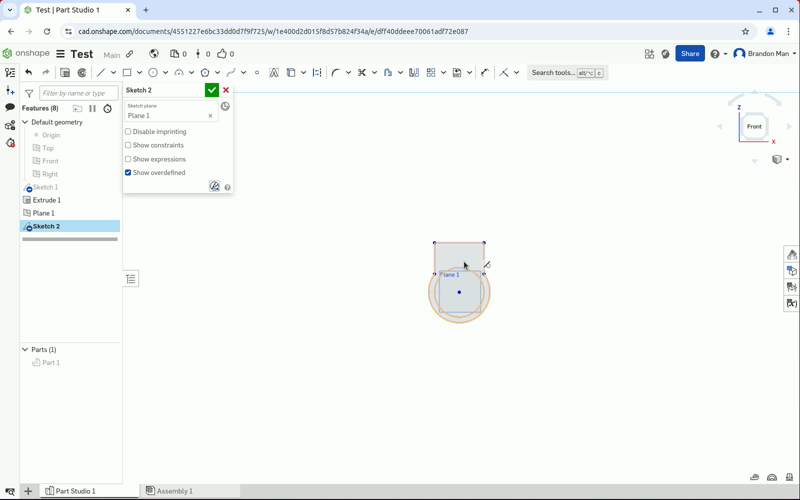
scroll(6)
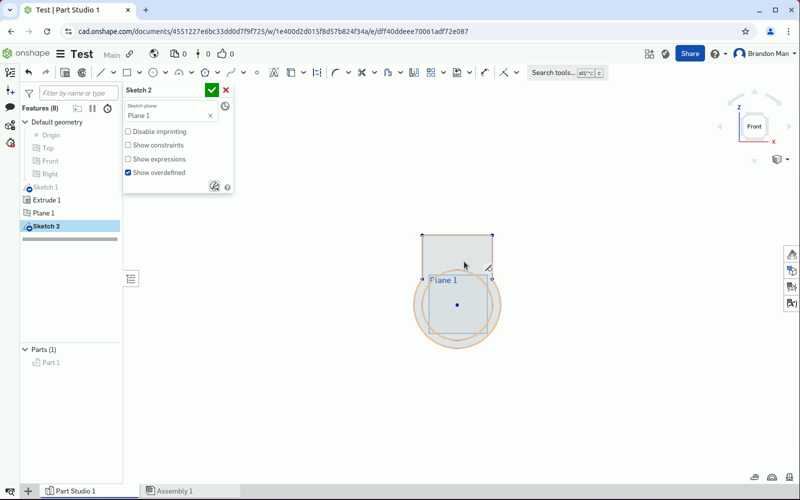
scroll(6)
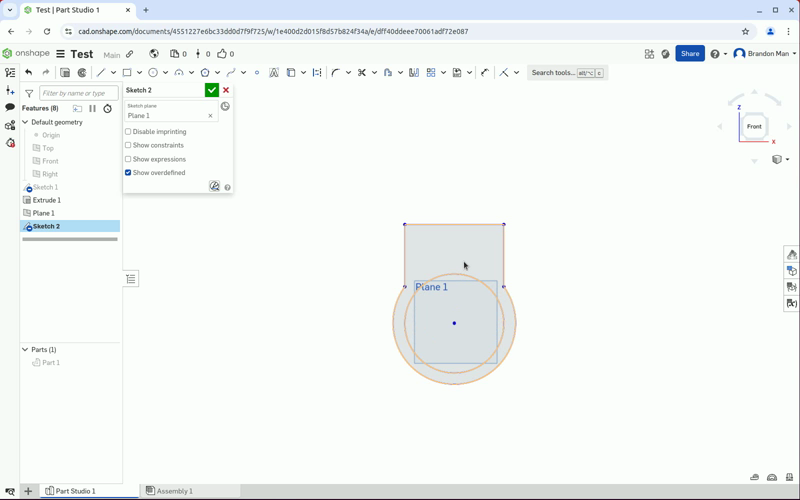
scroll(6)
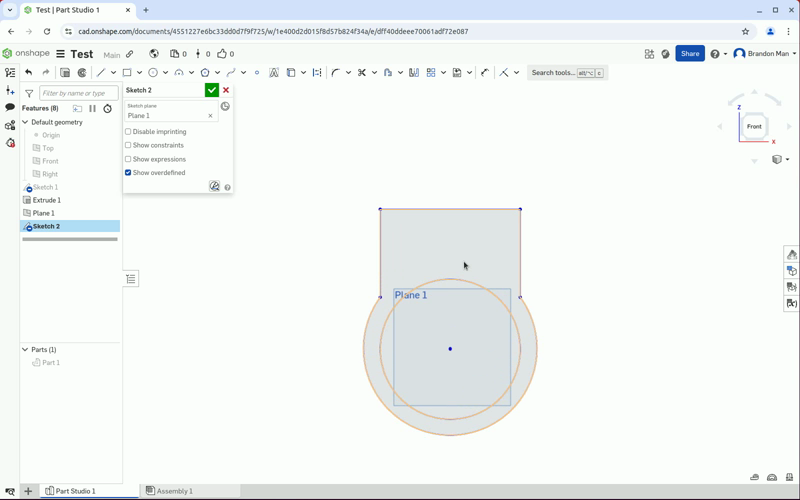
scroll(6)
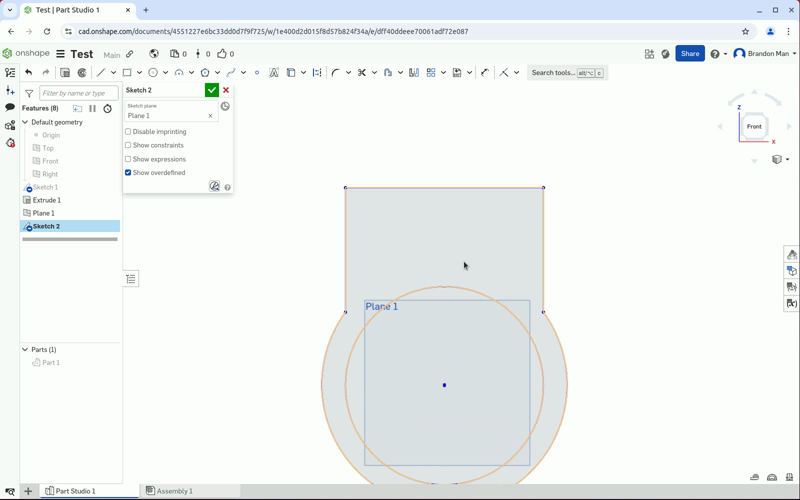
scroll(6)
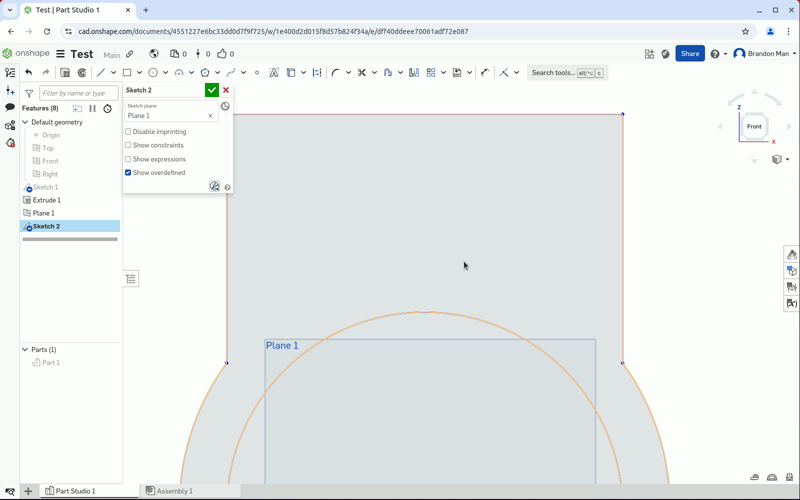
click(464, 261)
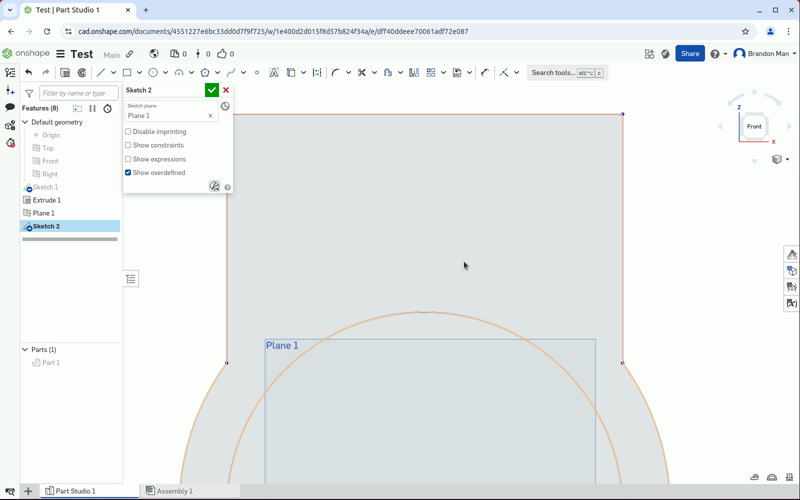
scroll(-6)
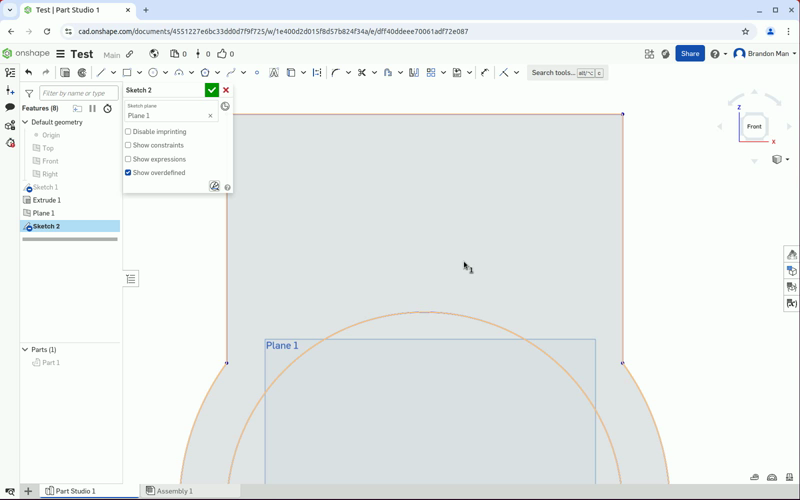
scroll(-6)
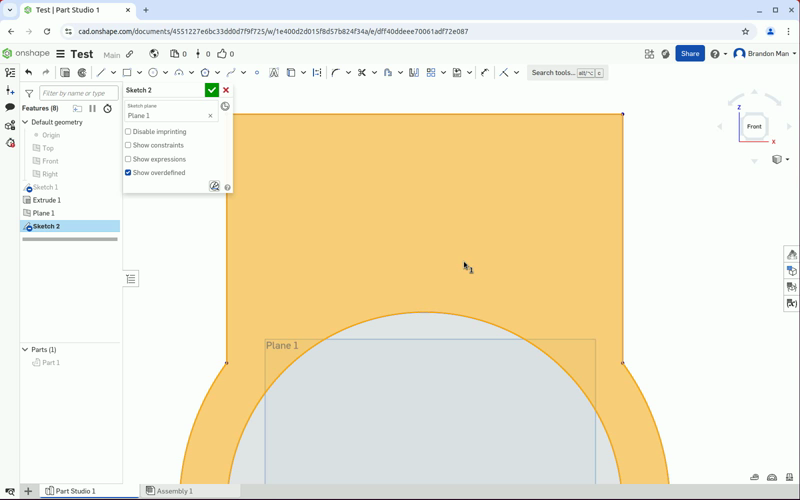
scroll(-6)
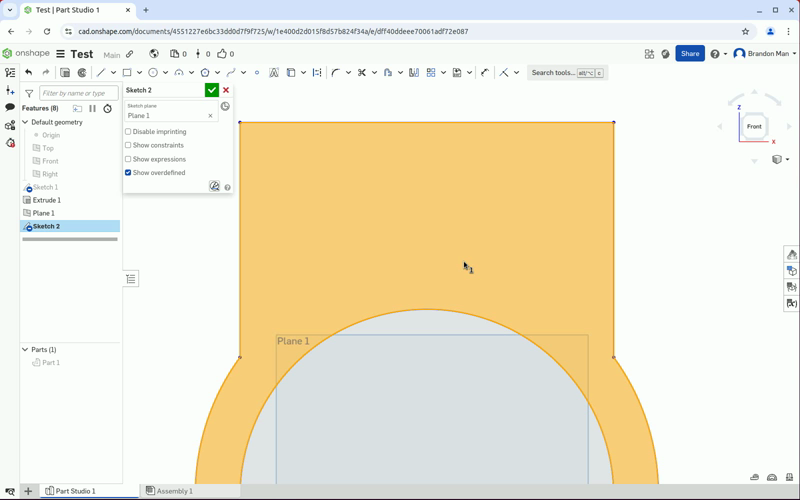
scroll(-6)
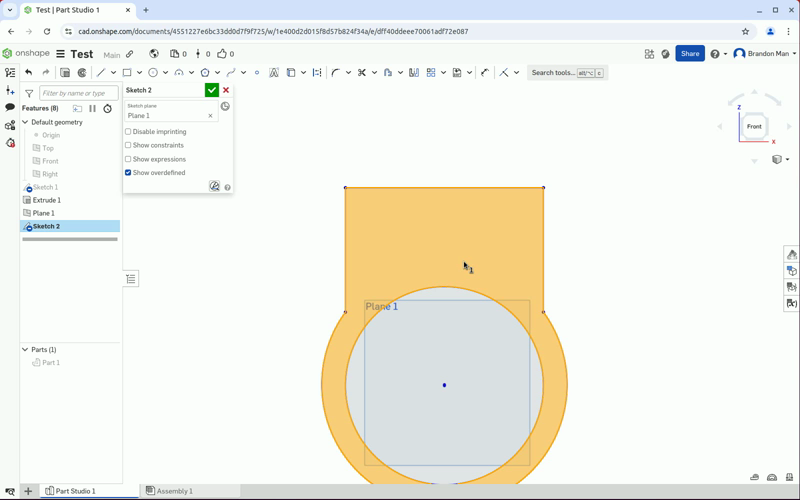
scroll(-6)
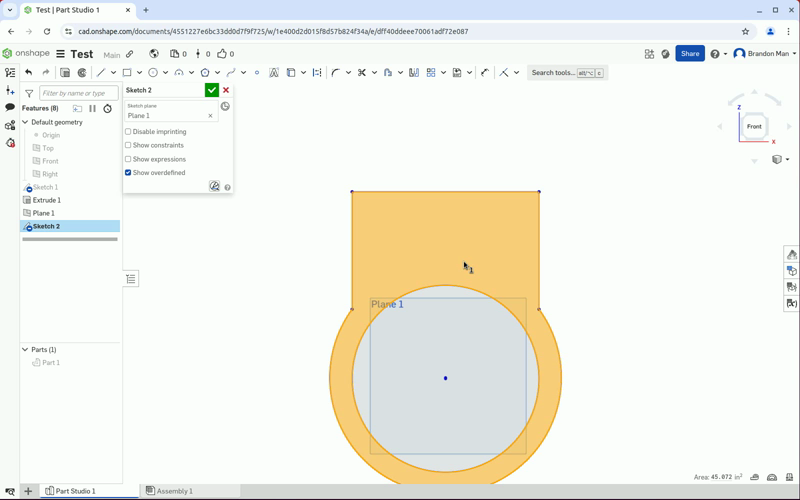
scroll(-6)
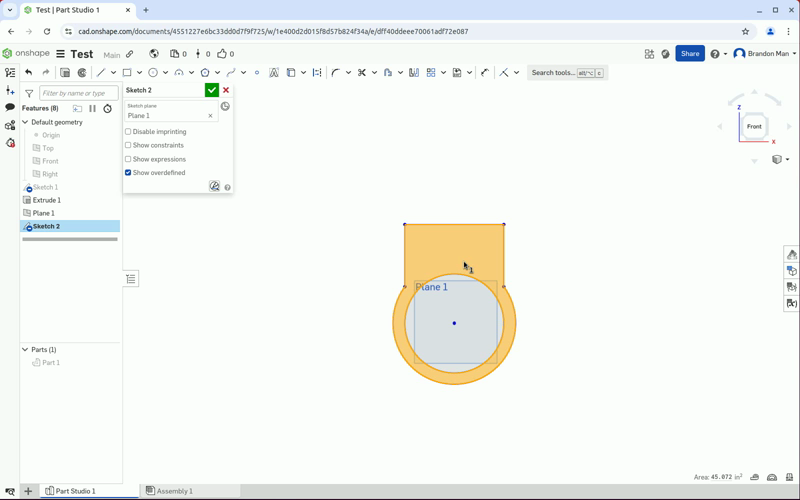
scroll(-6)
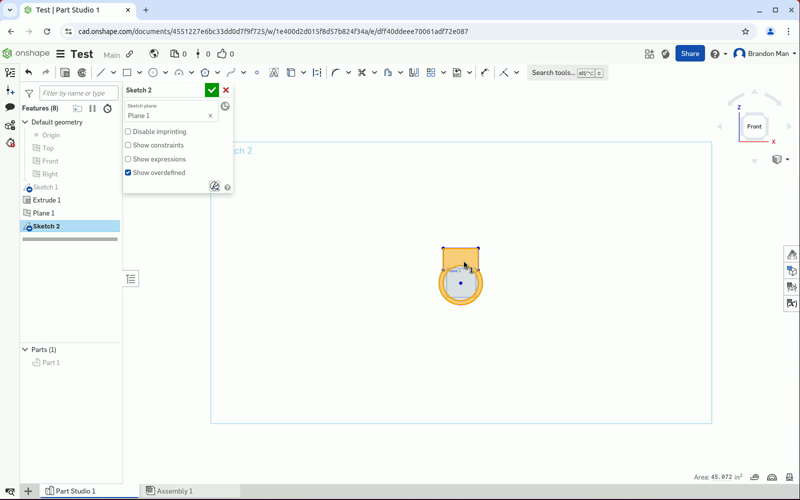
mouse_move(73, 352)
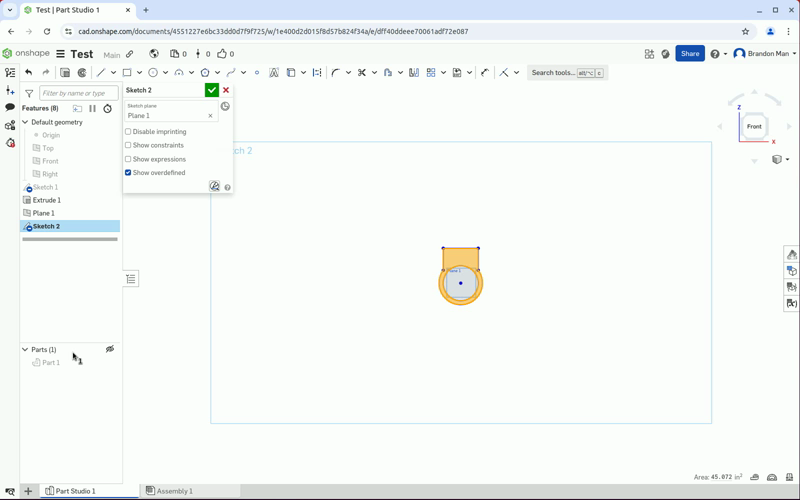
key(shift+y)
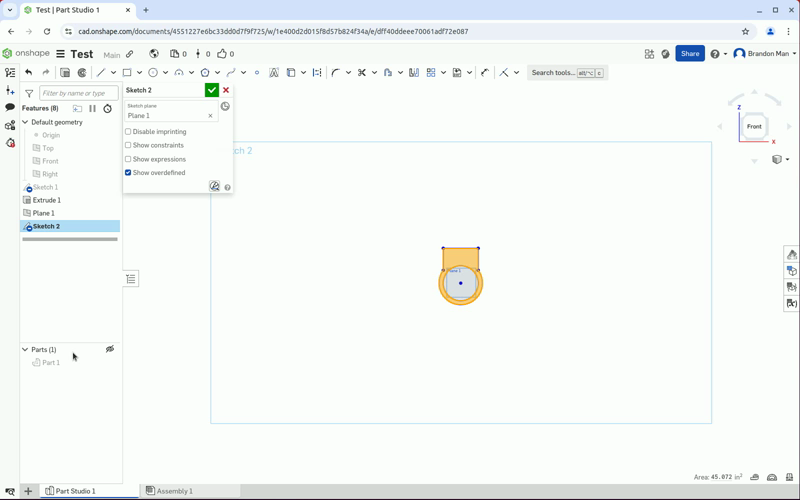
key(shift+e)
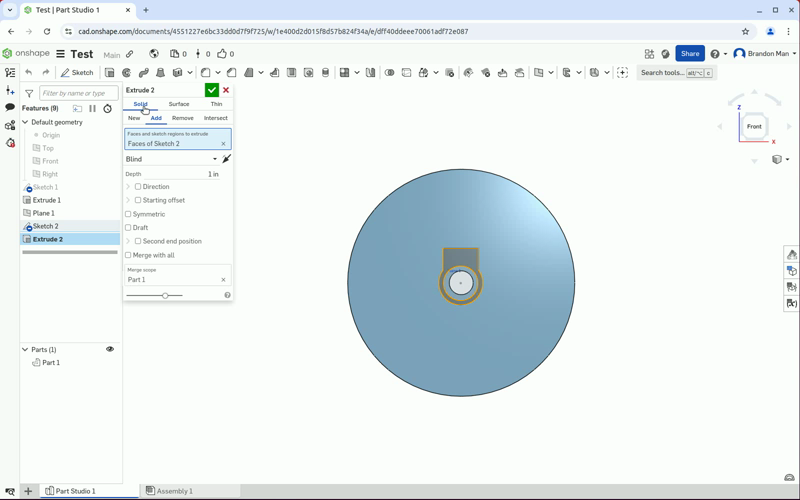
mouse_move(143, 106)
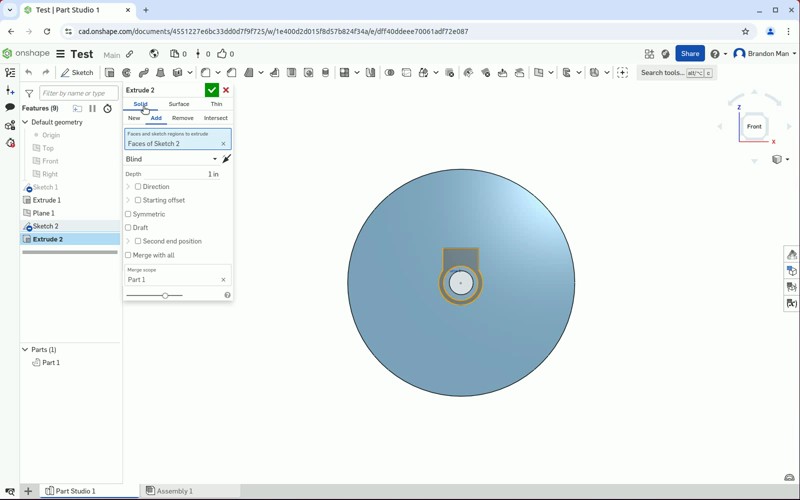
click(143, 106)
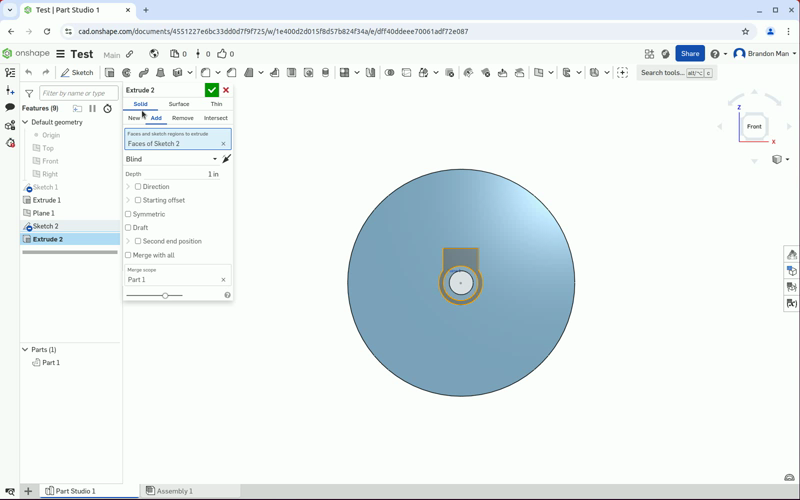
mouse_move(137, 120)
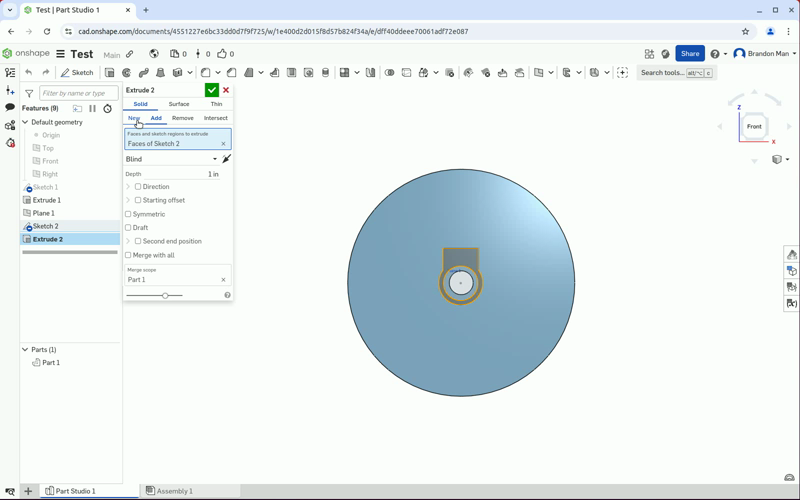
click(137, 120)
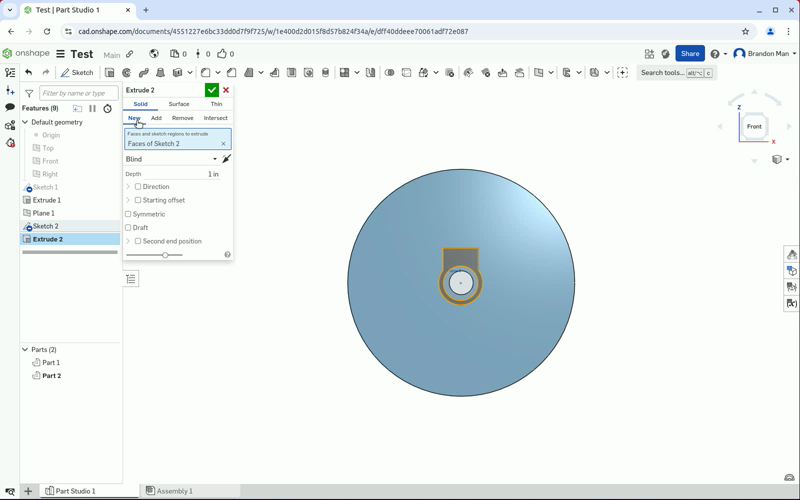
key(tab, 4)
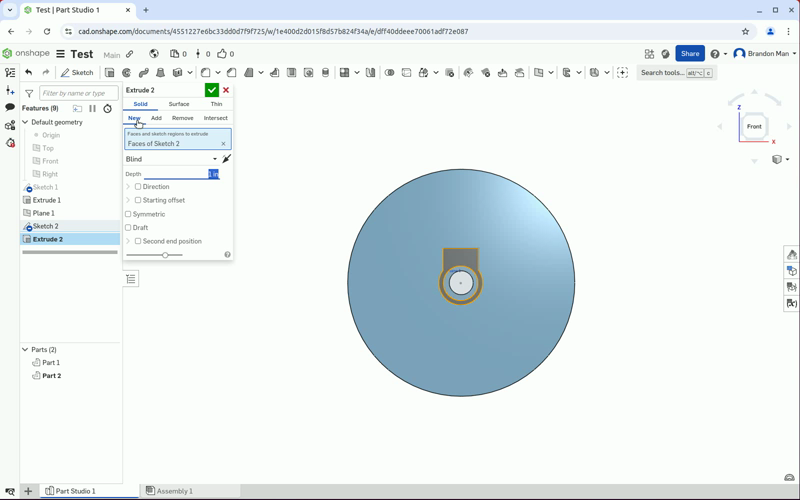
text(4.333)
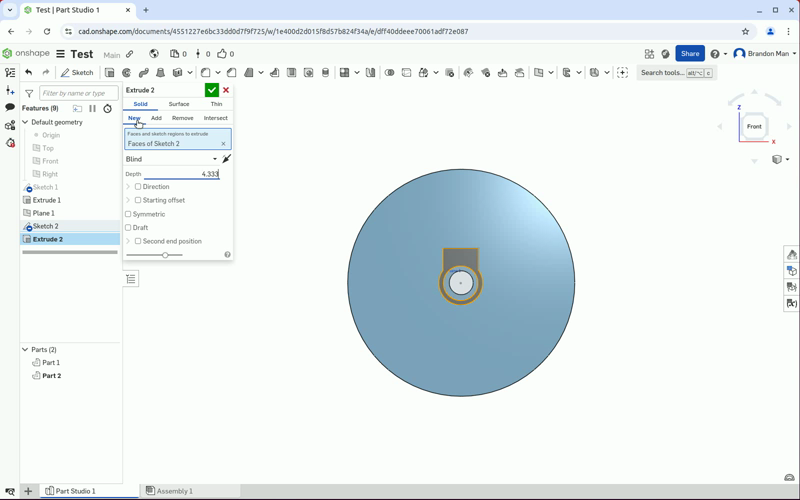
key(enter)
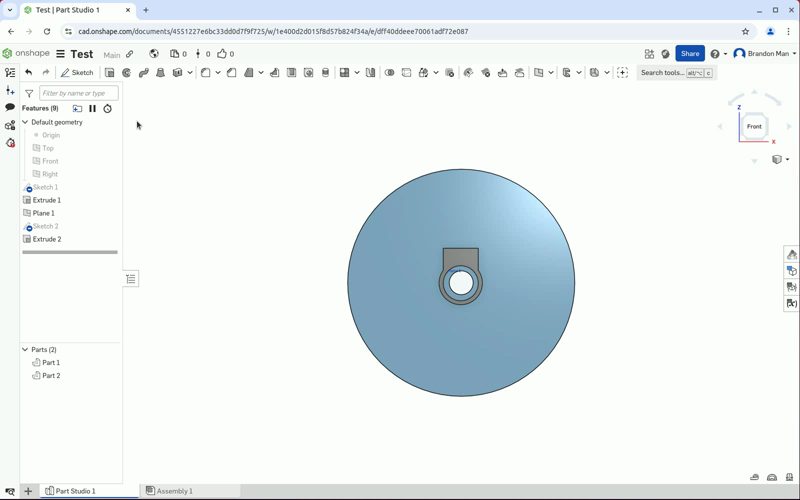
key(shift+h)
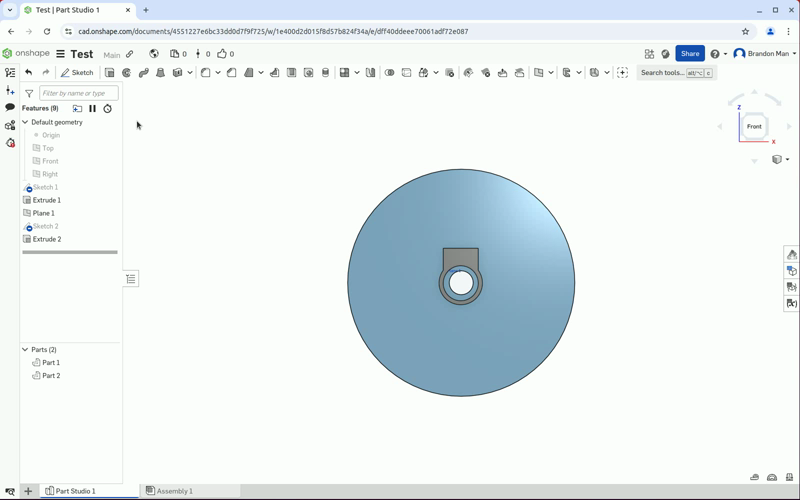
key(shift+h)
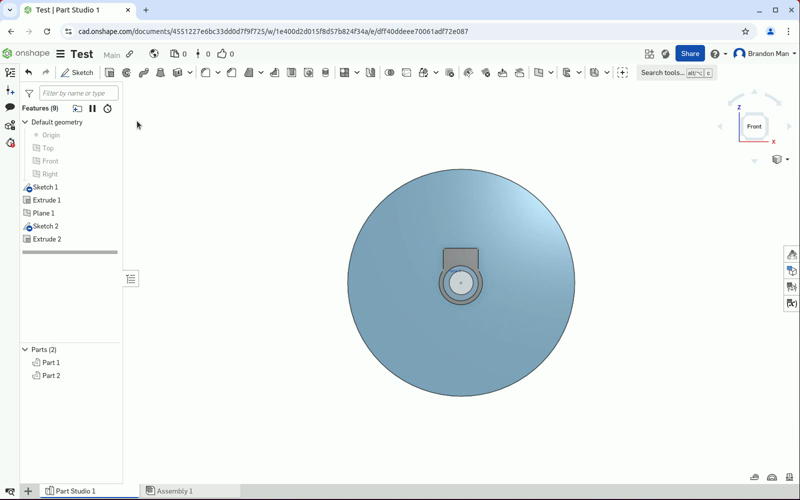
key(shift+7)
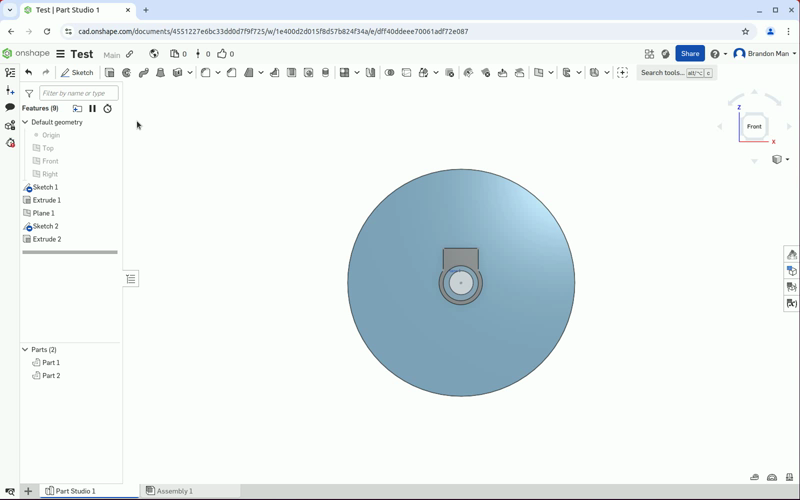
key(left, 2)
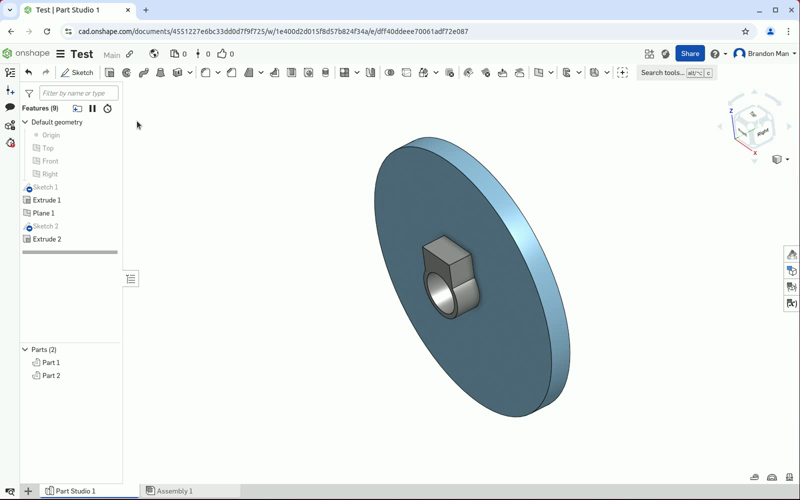
key(down, 2)
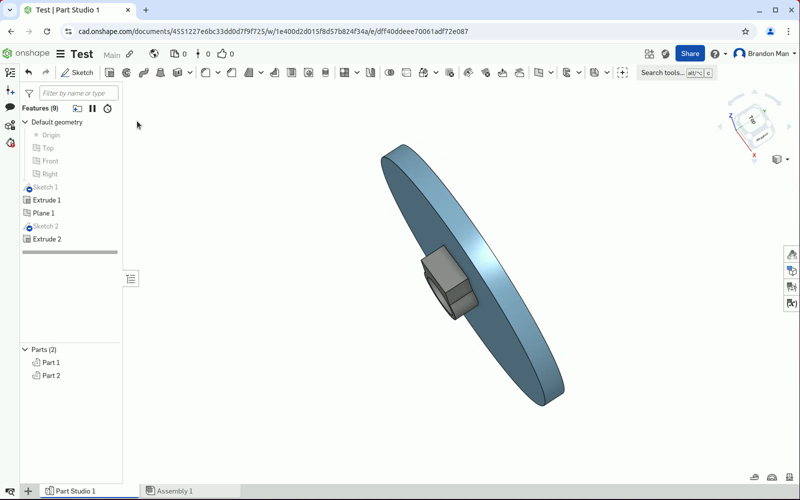
key(up, 2)
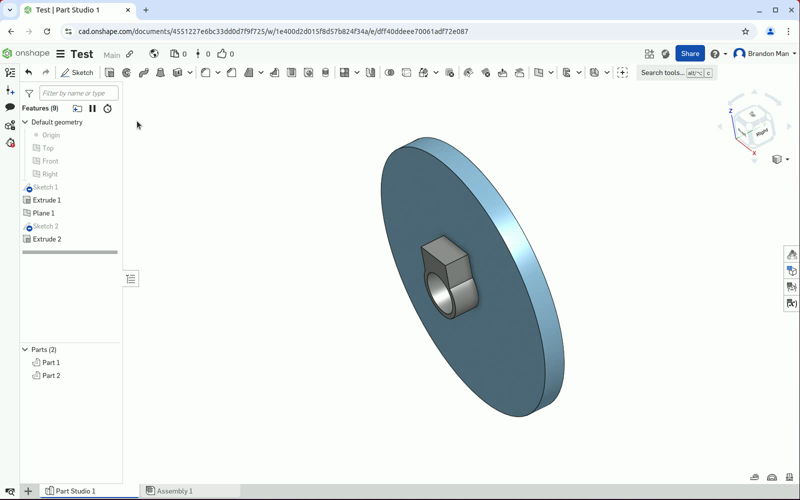
key(right, 2)
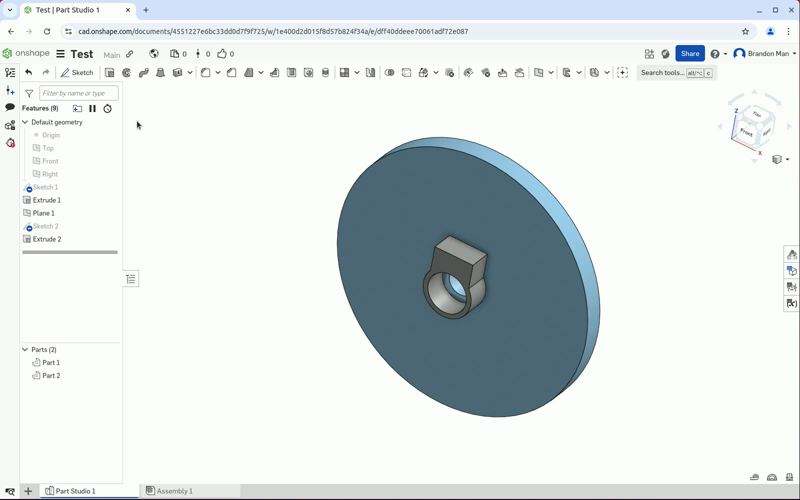
mouse_move(73, 189)
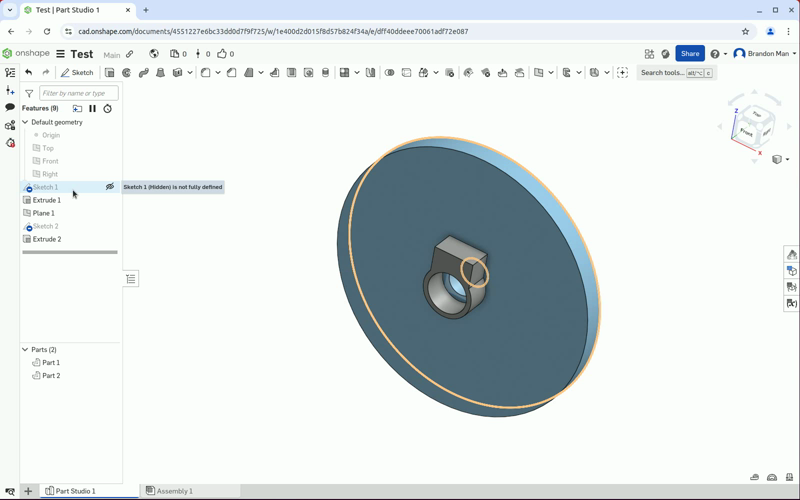
click(73, 189)